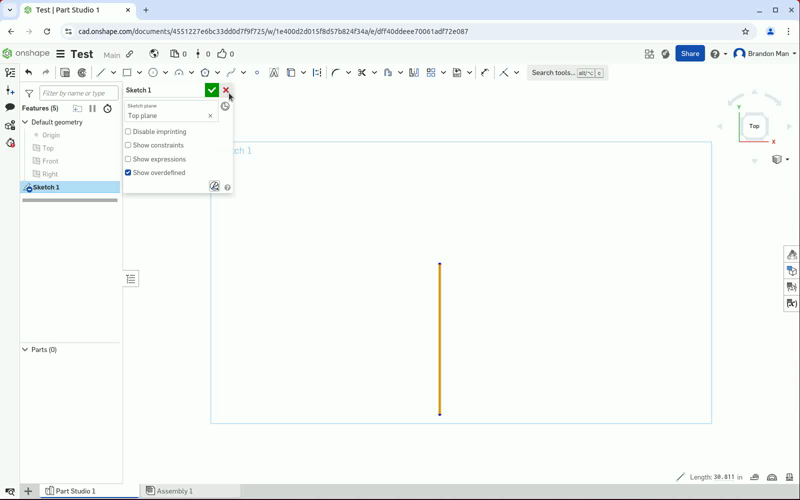
key(shift+h)
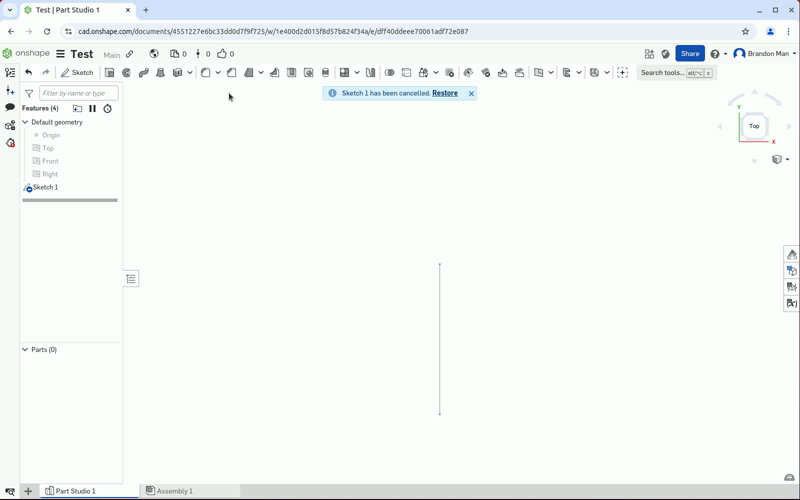
mouse_move(73, 352)
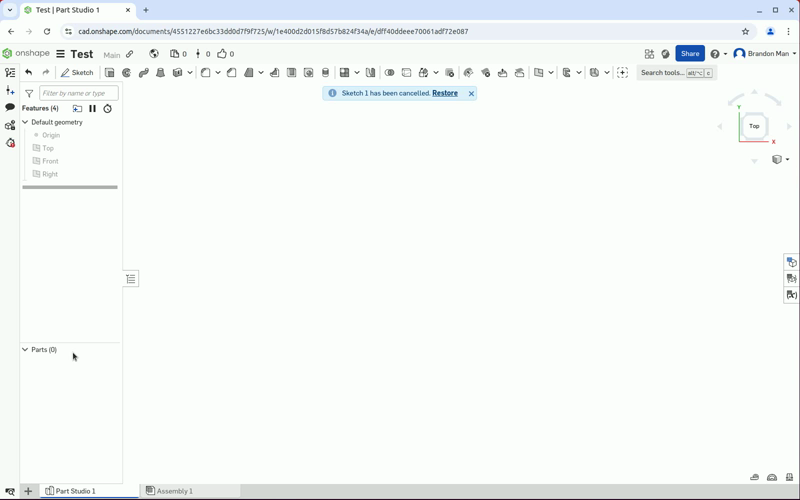
key(y)
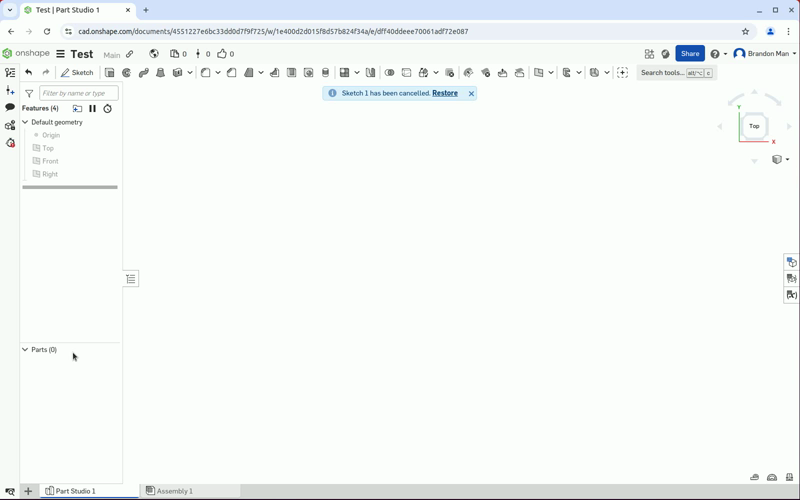
key(shift+p)
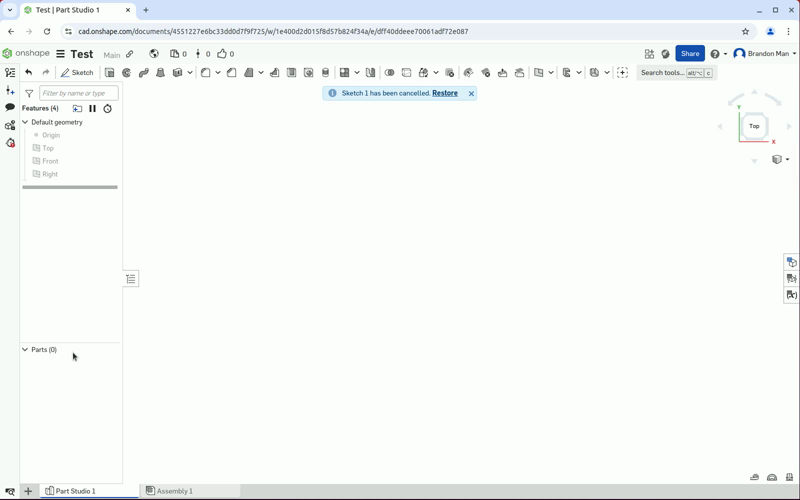
key(space)
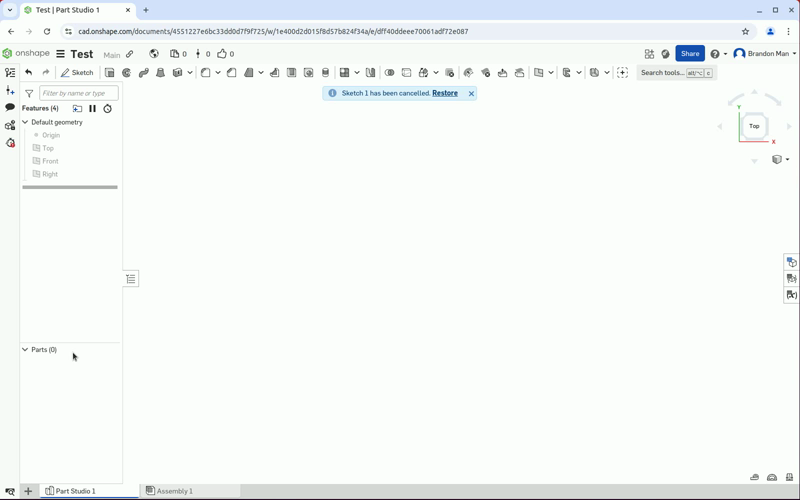
key_down(shift)
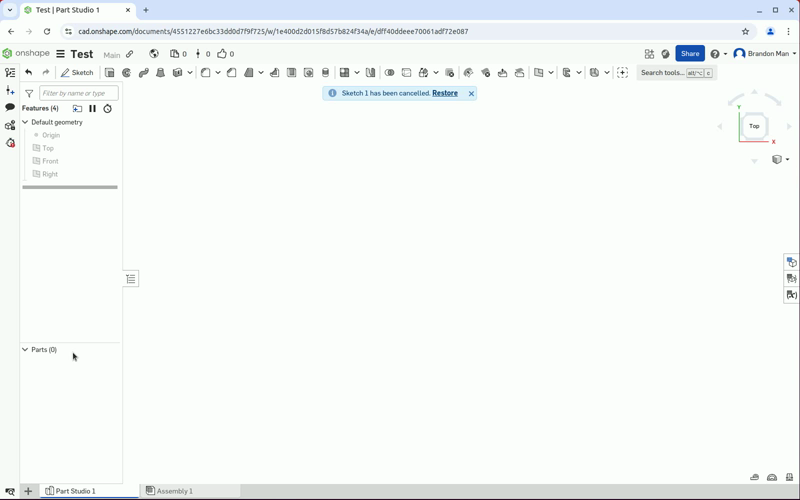
key(up)
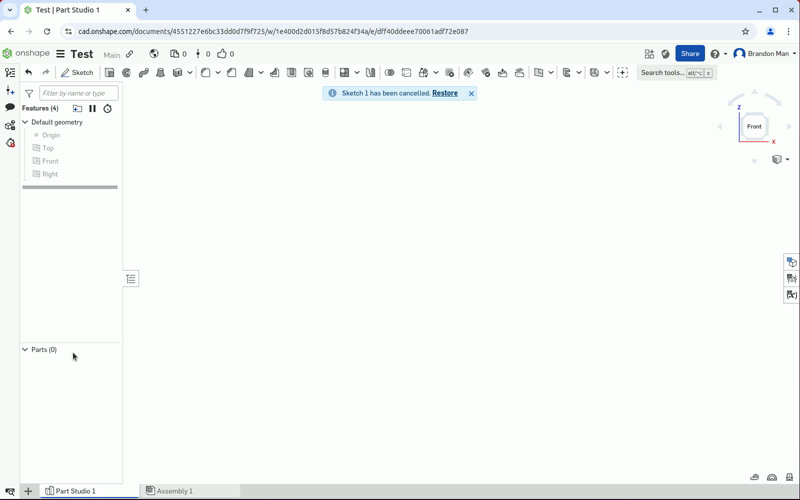
key_up(shift)
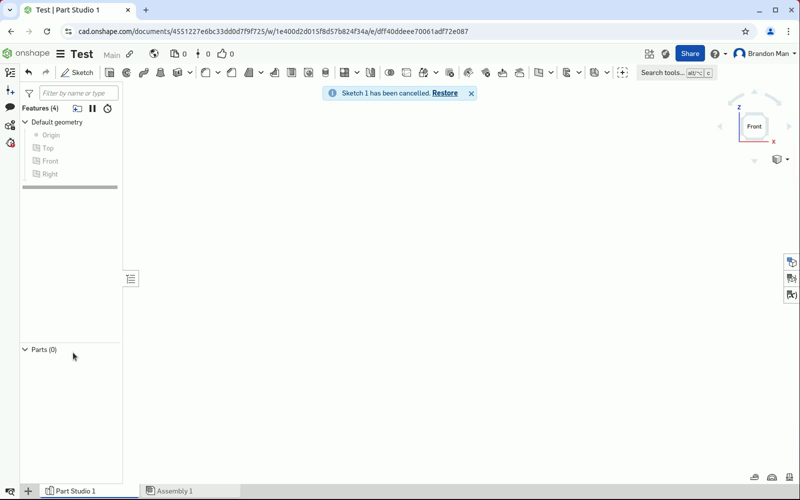
key(space)
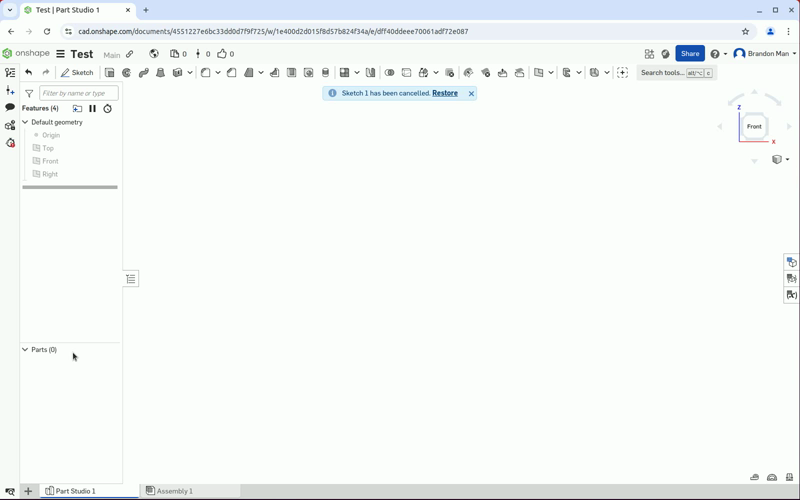
key_down(shift)
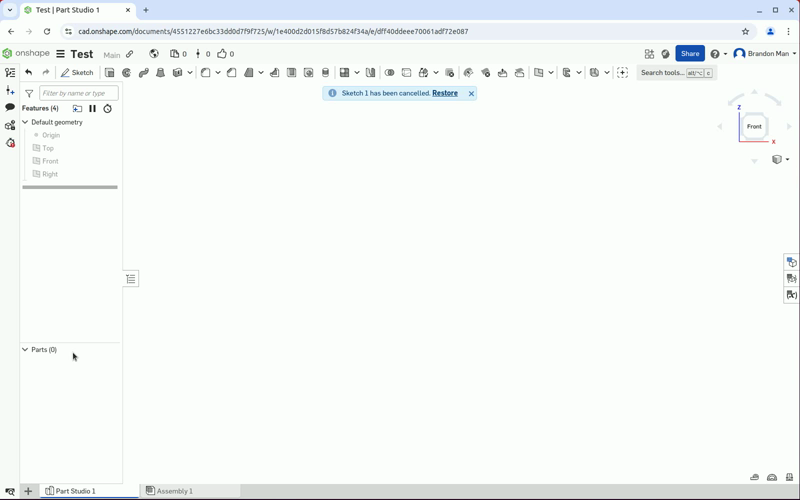
key(left)
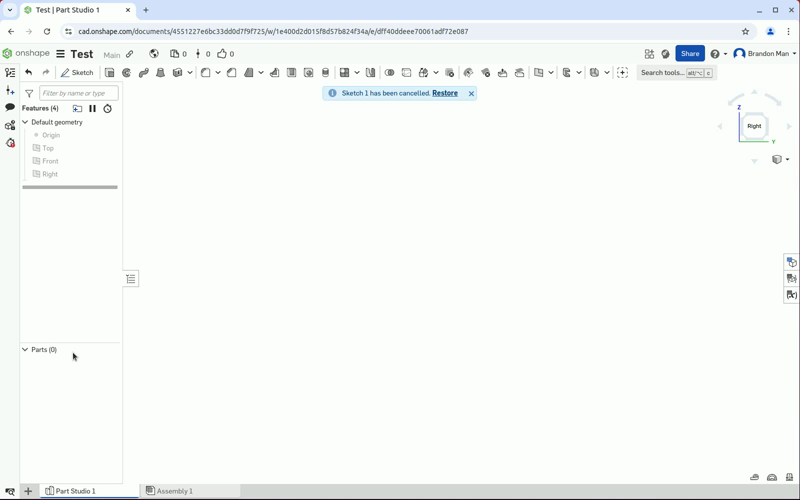
key_up(shift)
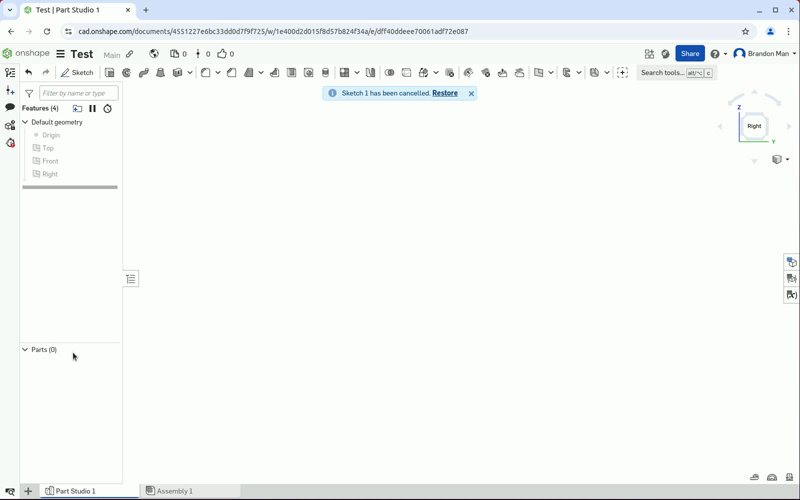
mouse_move(73, 352)
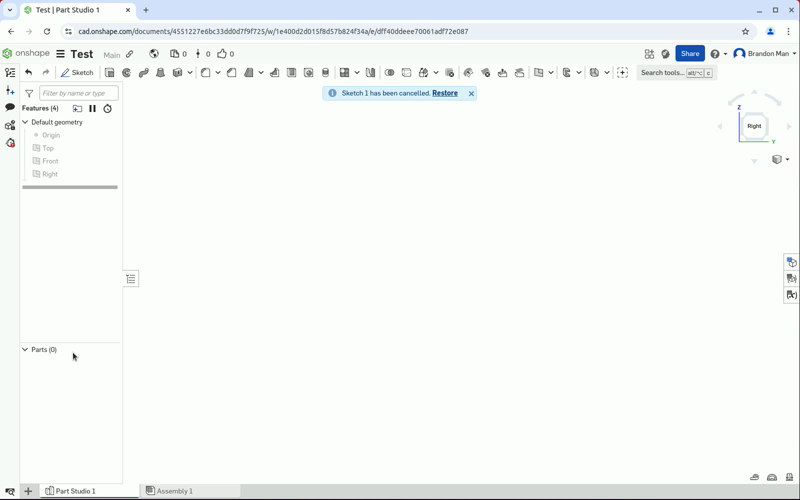
key(shift+y)
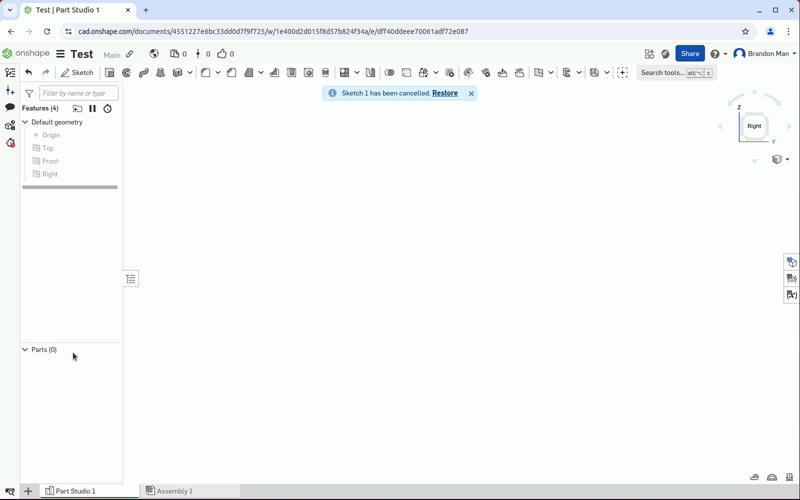
key(shift+s)
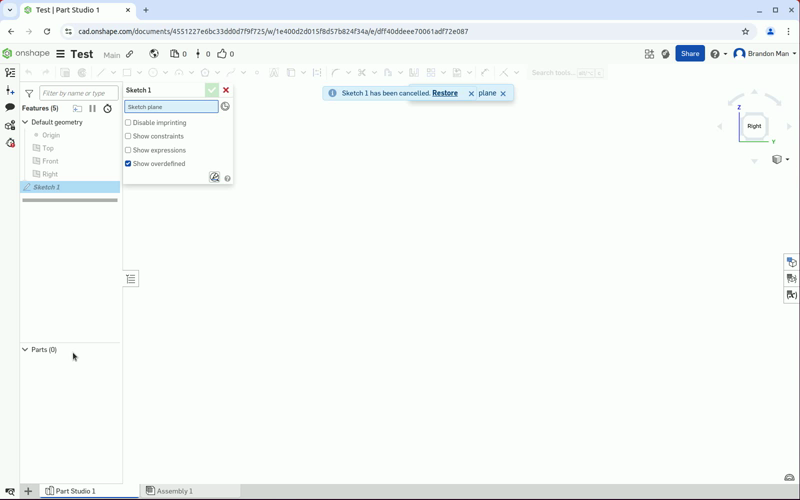
mouse_move(73, 176)
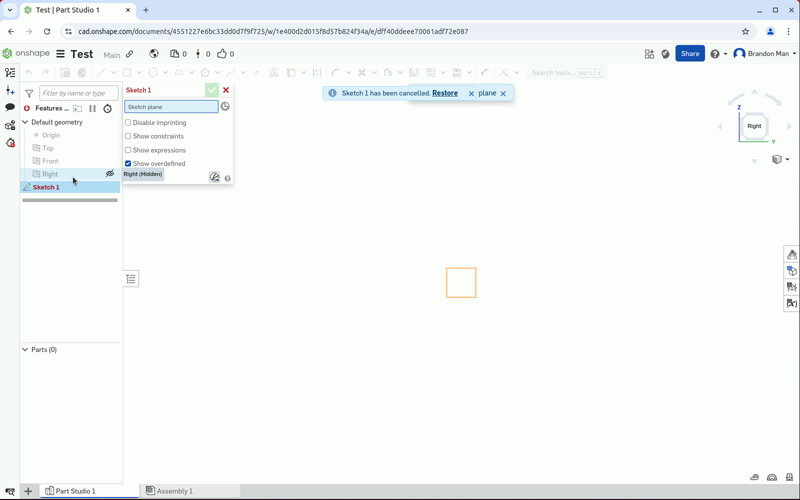
click(73, 176)
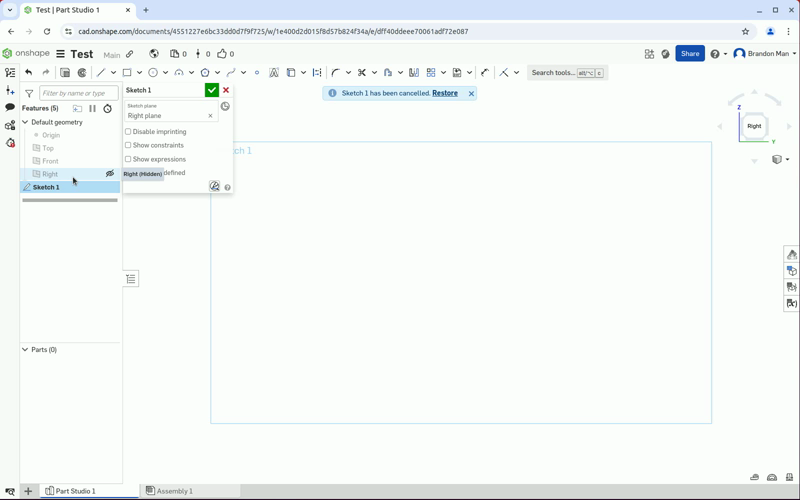
mouse_move(73, 352)
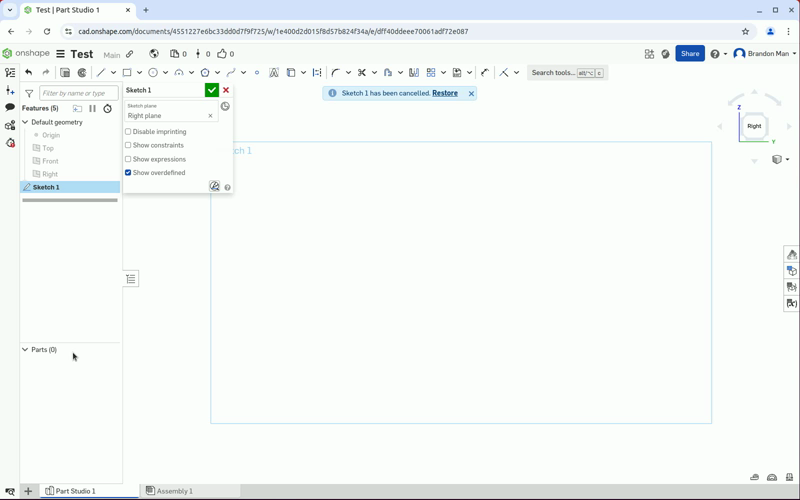
key(y)
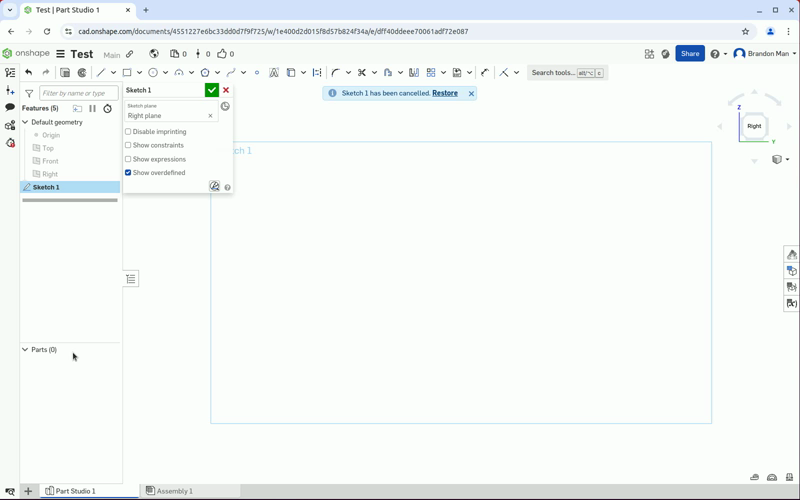
key(c)
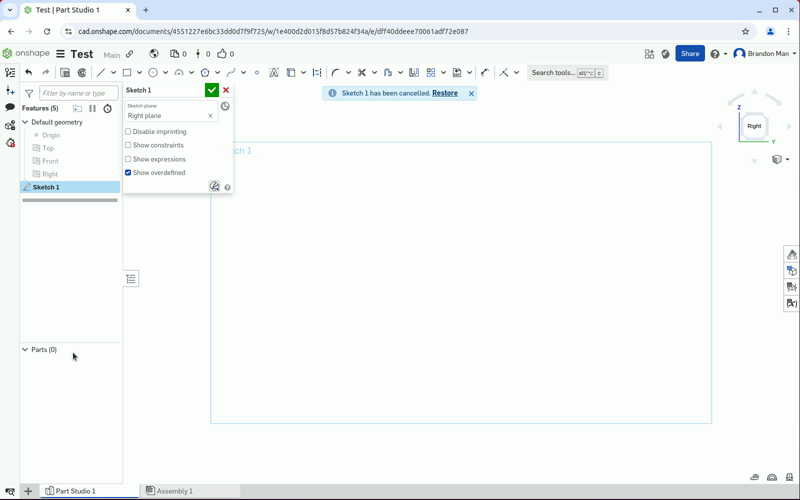
key_down(shift)
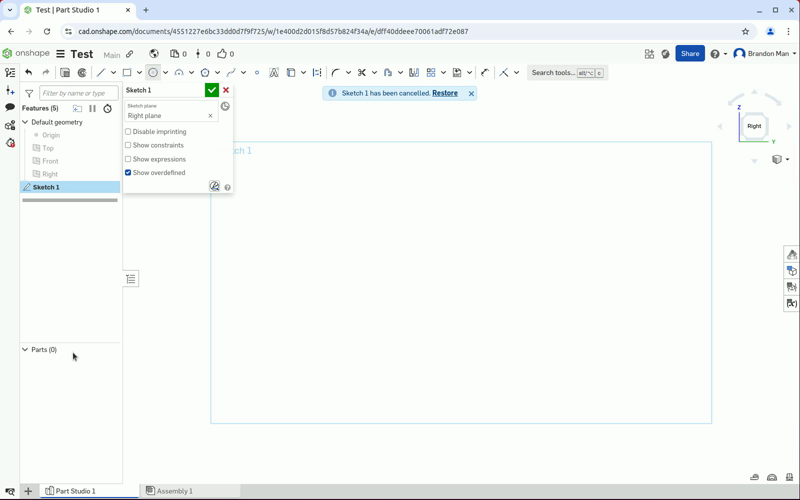
mouse_move(461, 282)
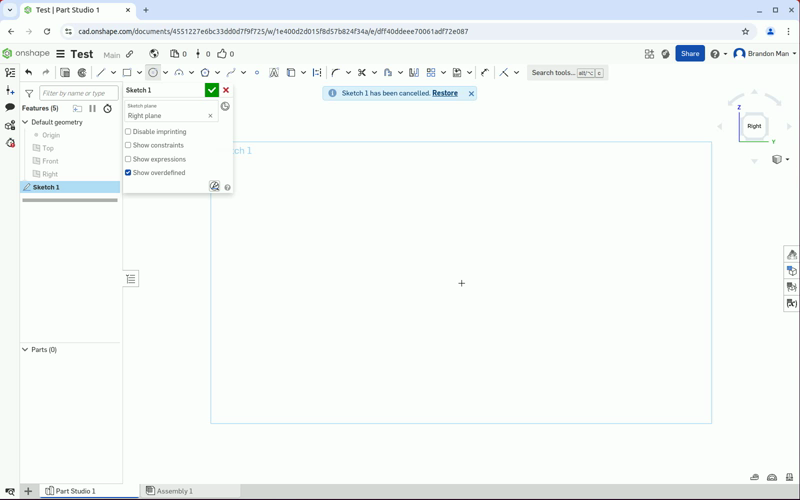
click(461, 282)
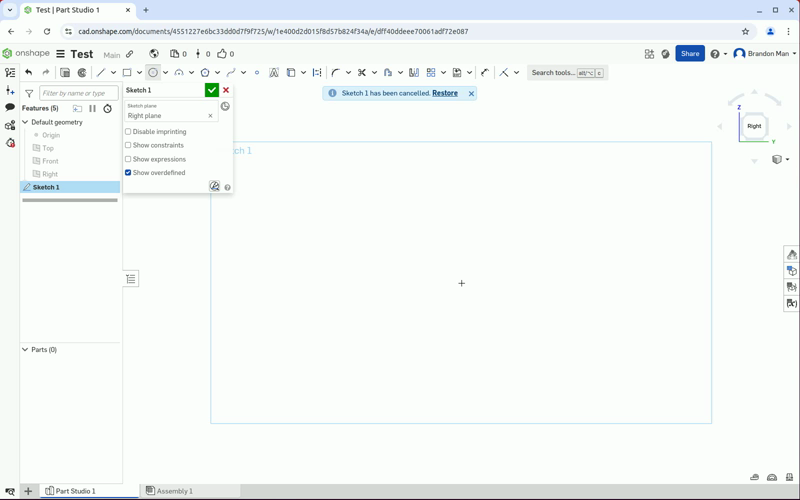
key_up(shift)
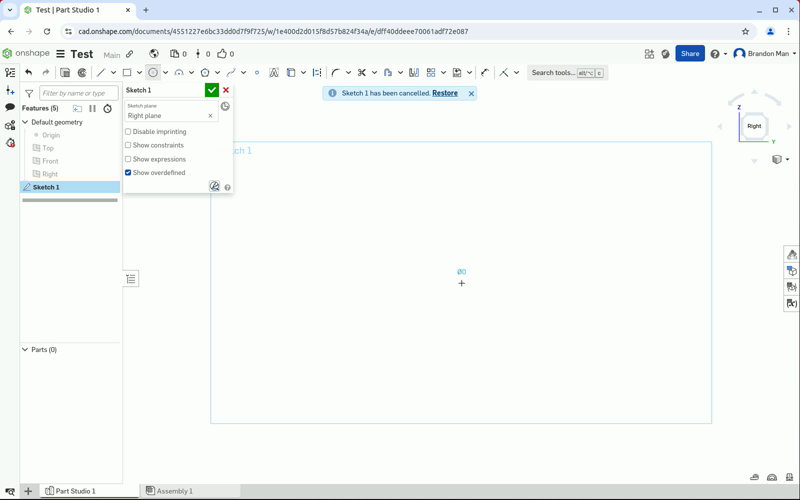
mouse_move(494, 282)
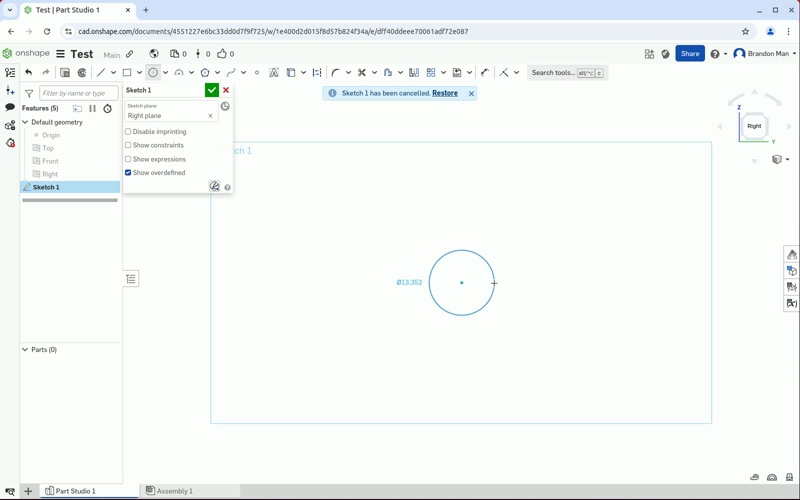
click(494, 282)
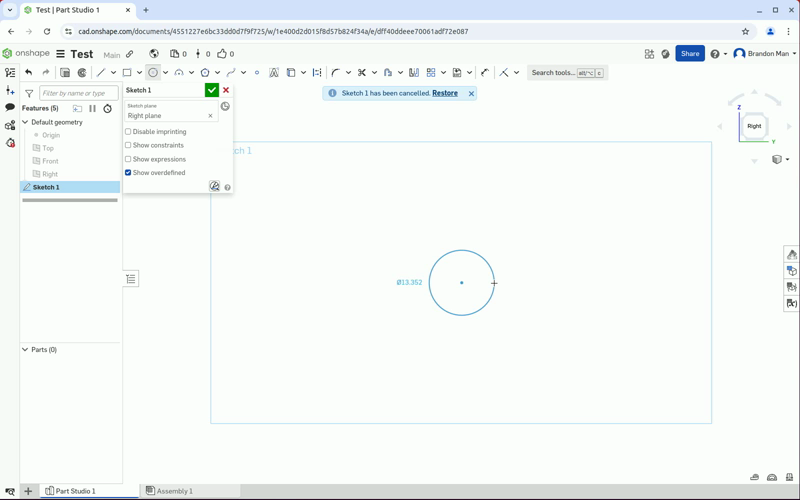
key(esc)
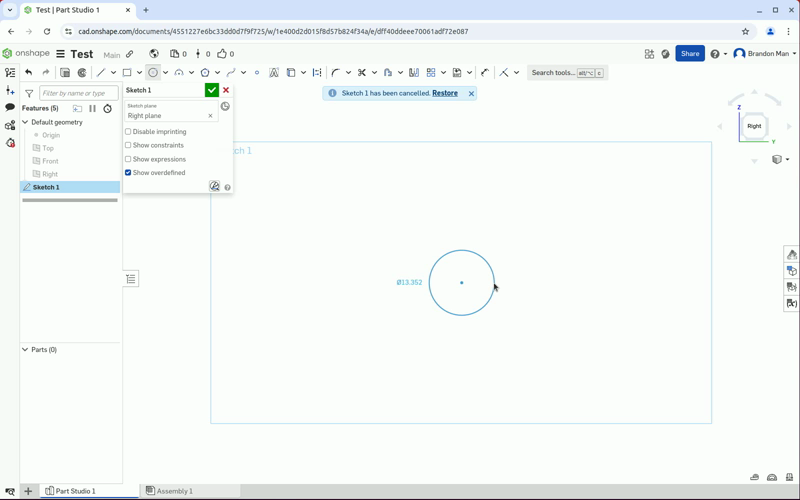
mouse_move(463, 262)
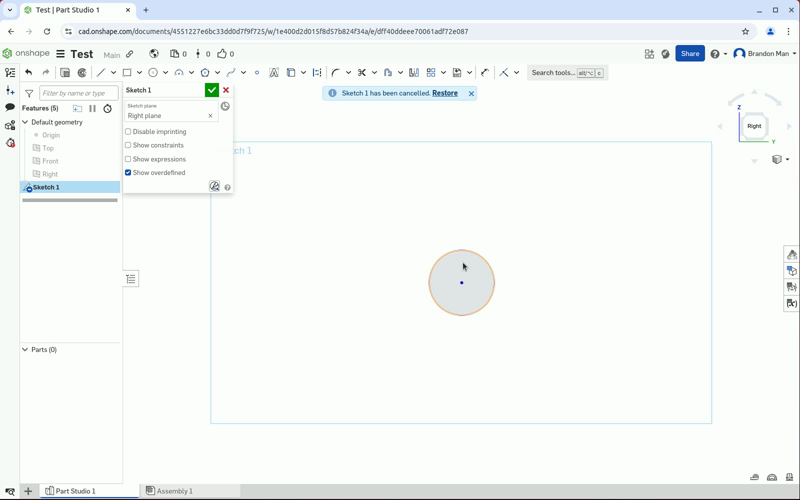
click(463, 262)
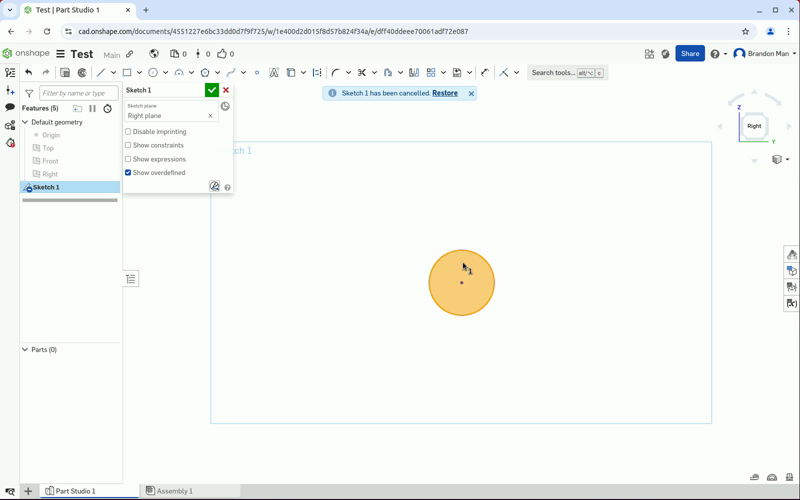
mouse_move(73, 352)
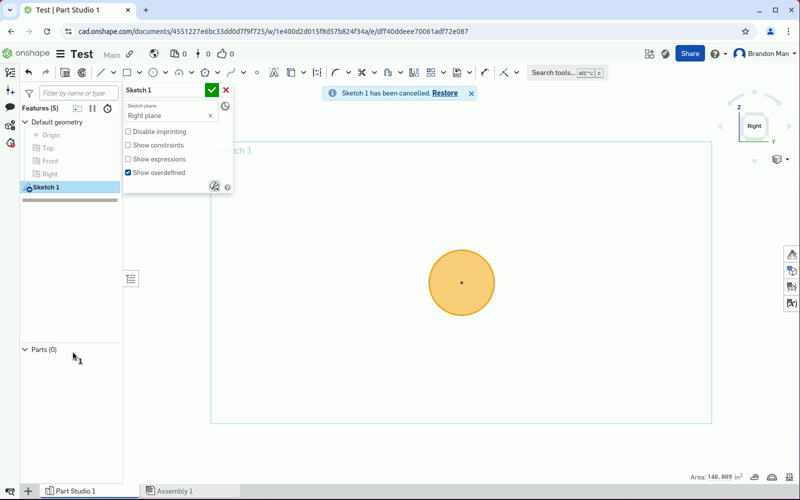
key(shift+y)
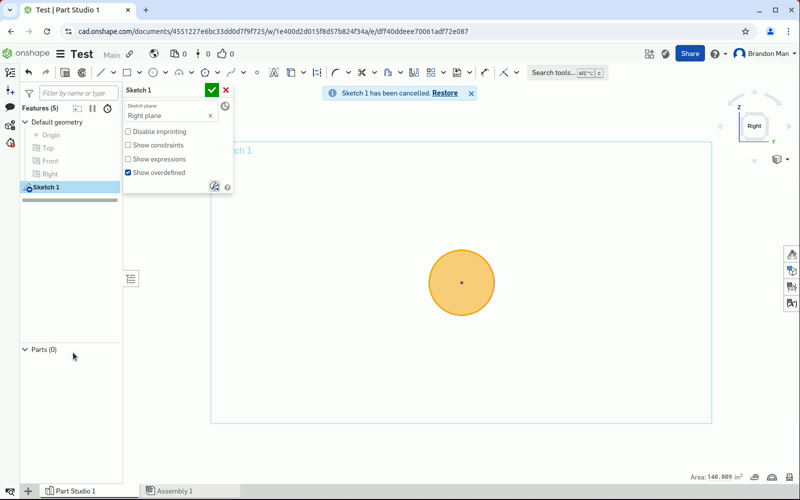
key(shift+e)
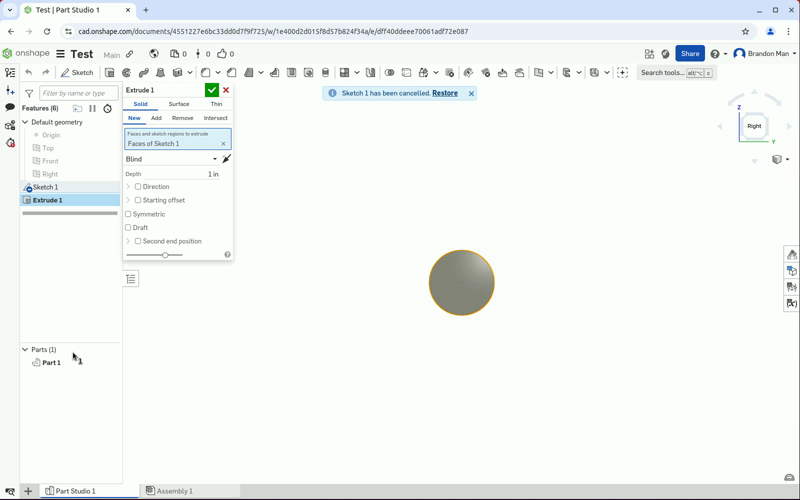
mouse_move(143, 106)
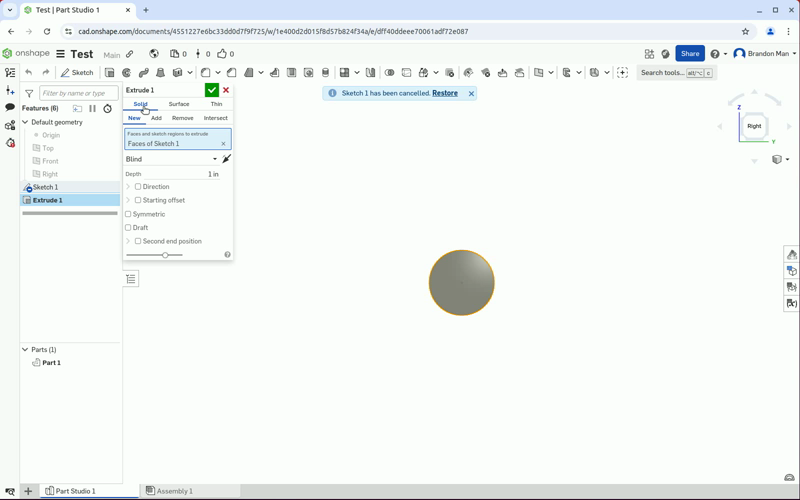
click(143, 106)
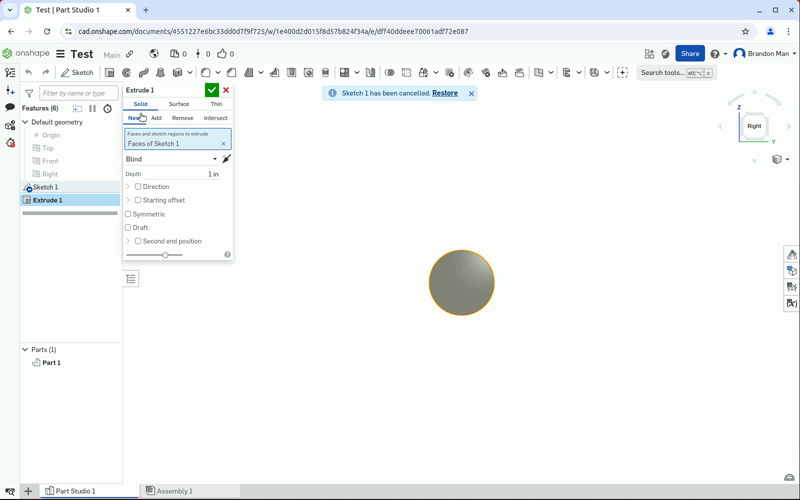
mouse_move(137, 120)
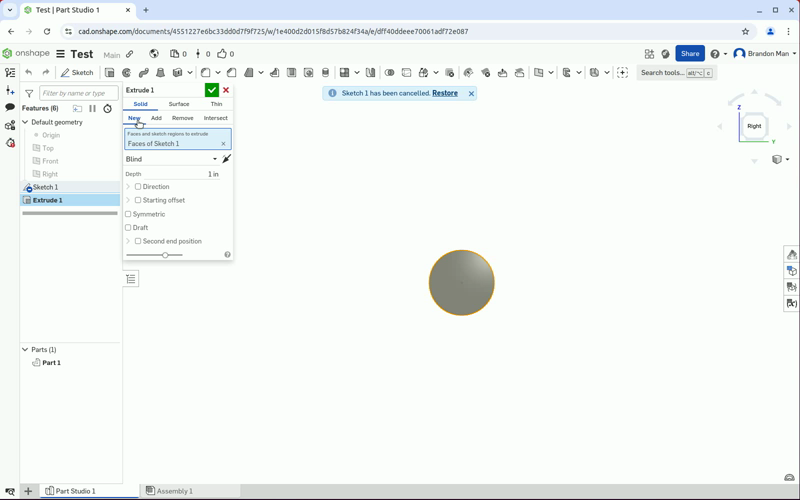
click(137, 120)
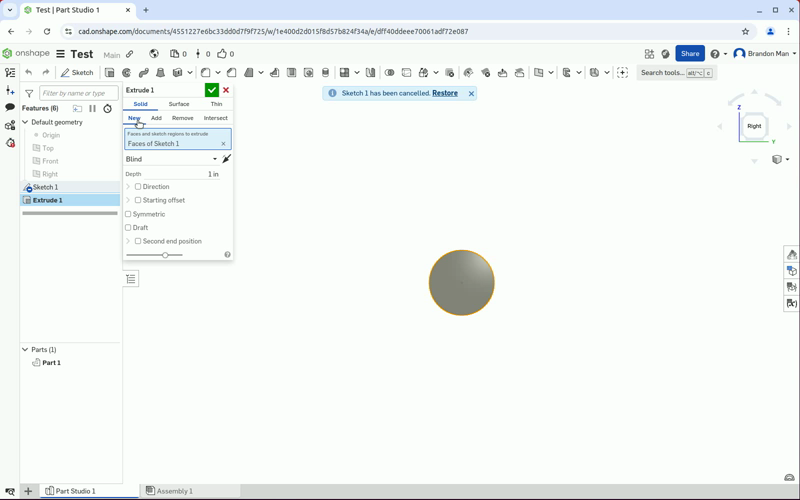
key(tab, 4)
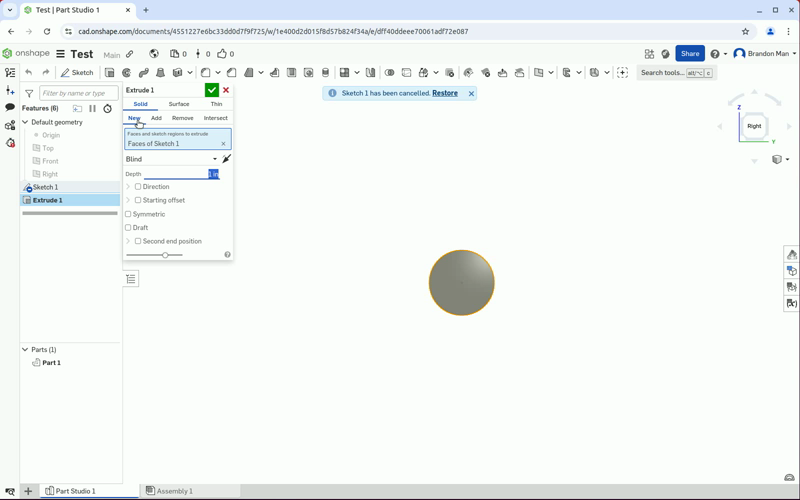
text(17.572)
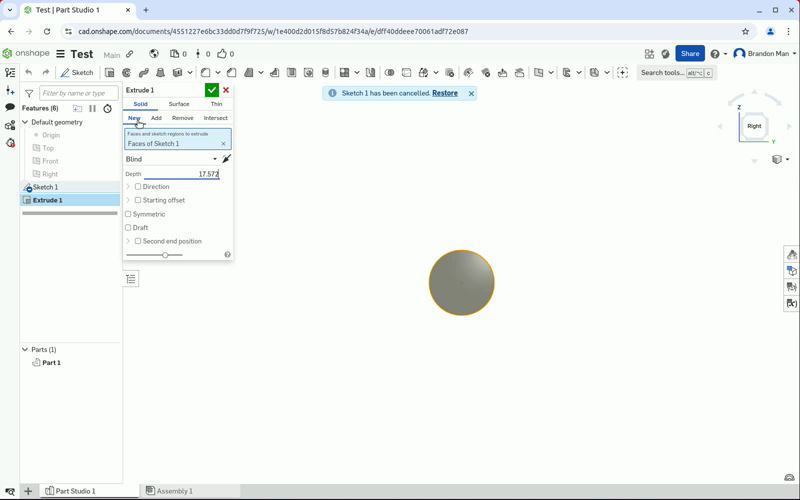
key(enter)
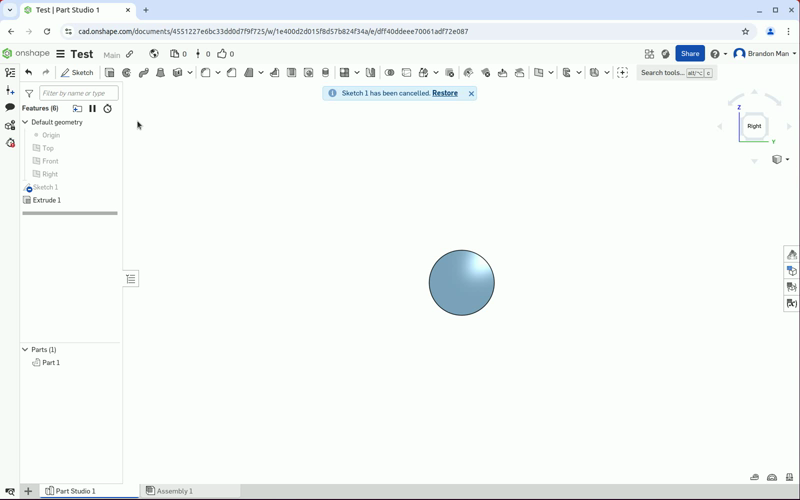
key(shift+h)
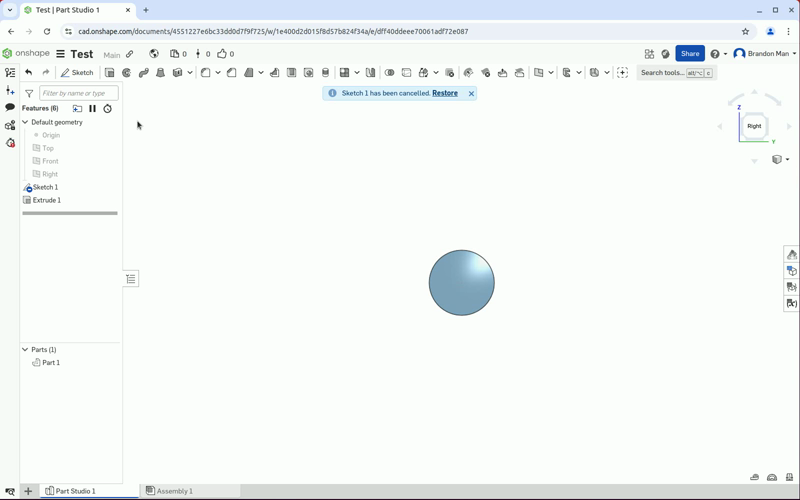
key(shift+h)
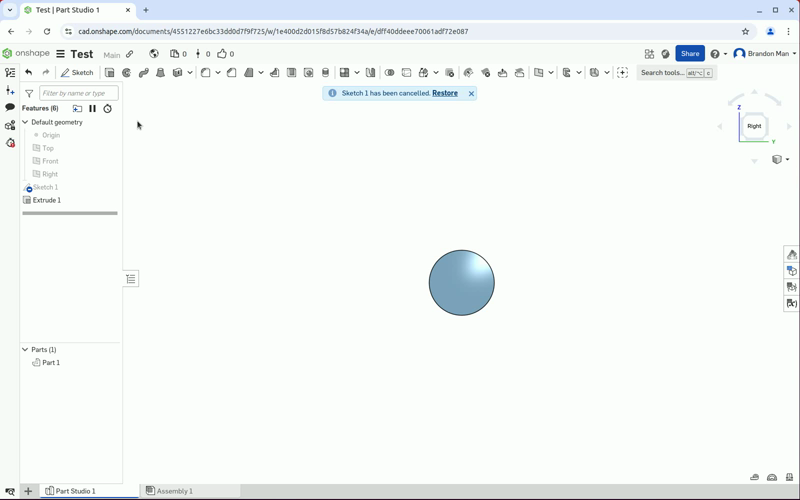
mouse_move(73, 189)
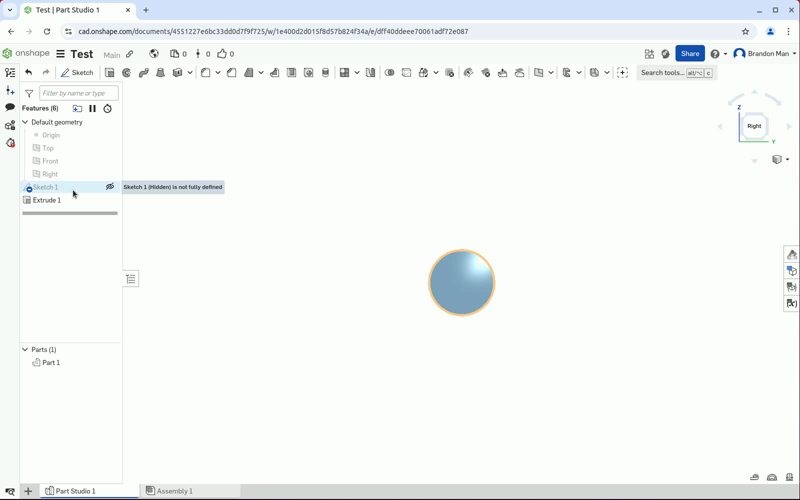
click(73, 189)
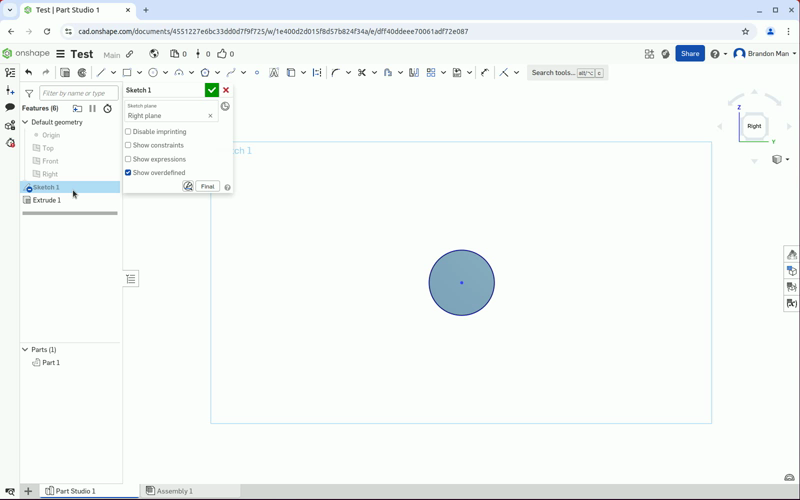
mouse_move(229, 92)
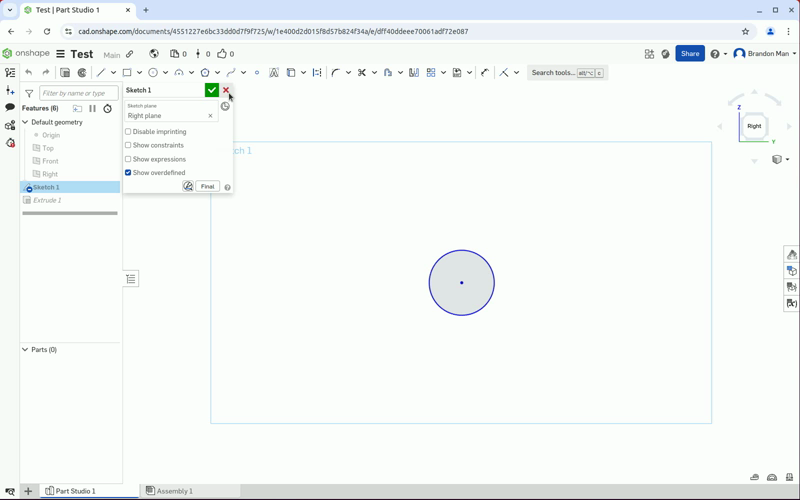
click(229, 92)
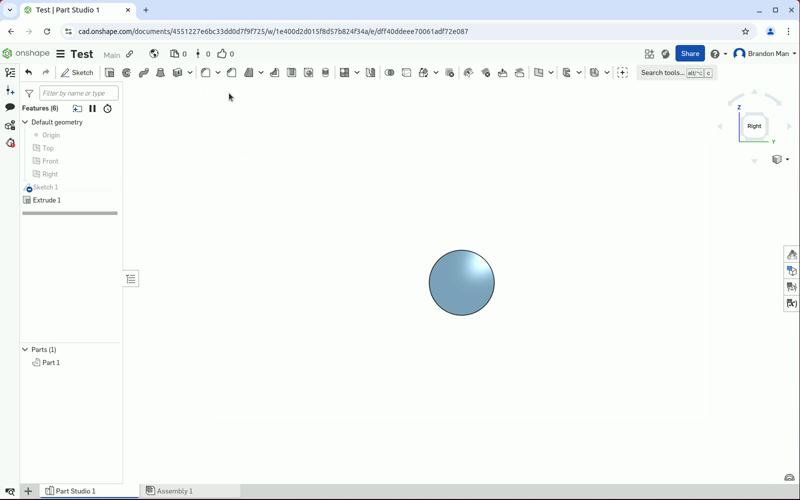
mouse_move(541, 75)
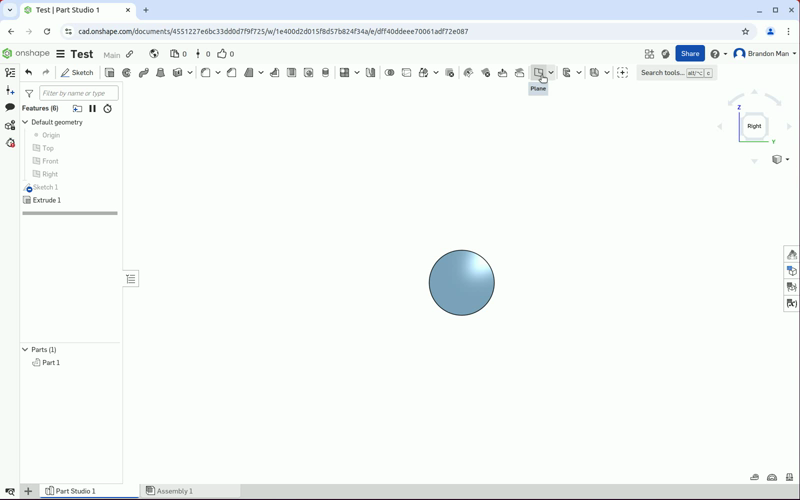
click(541, 75)
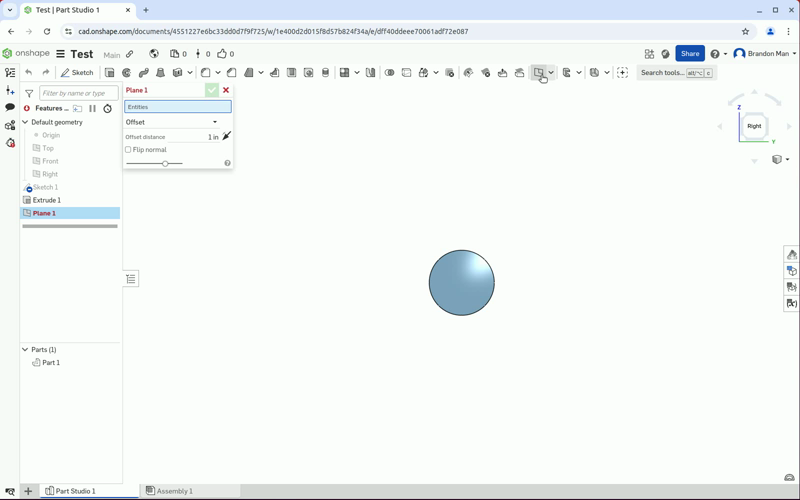
mouse_move(73, 176)
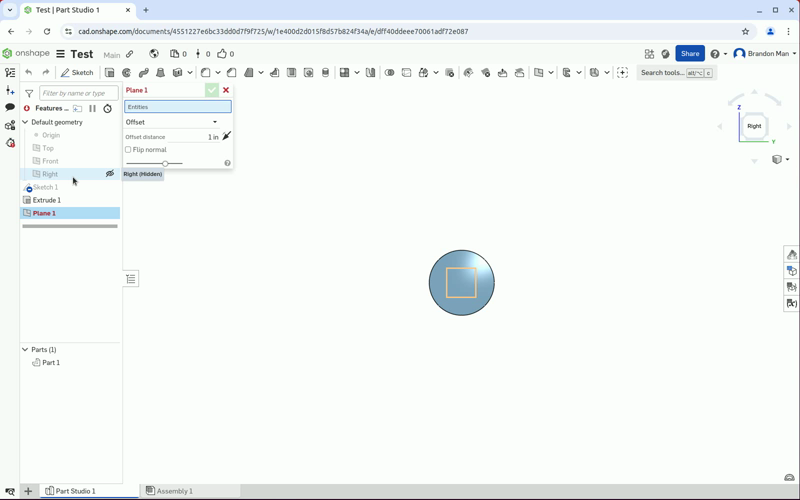
click(73, 176)
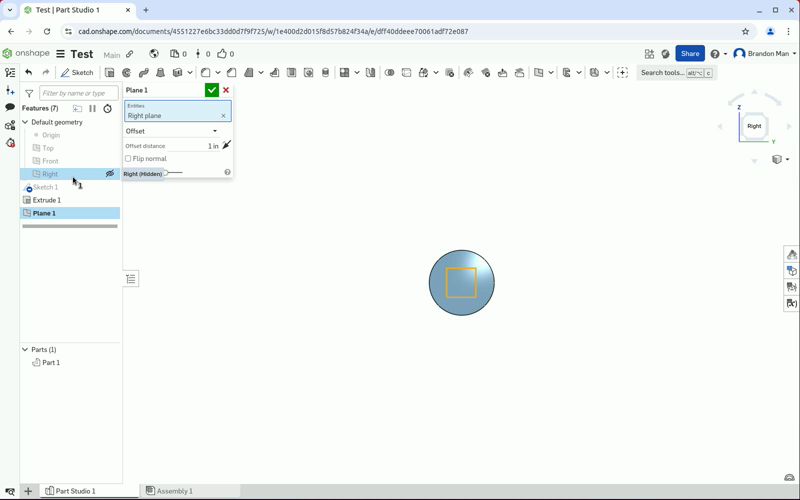
key(tab, 2)
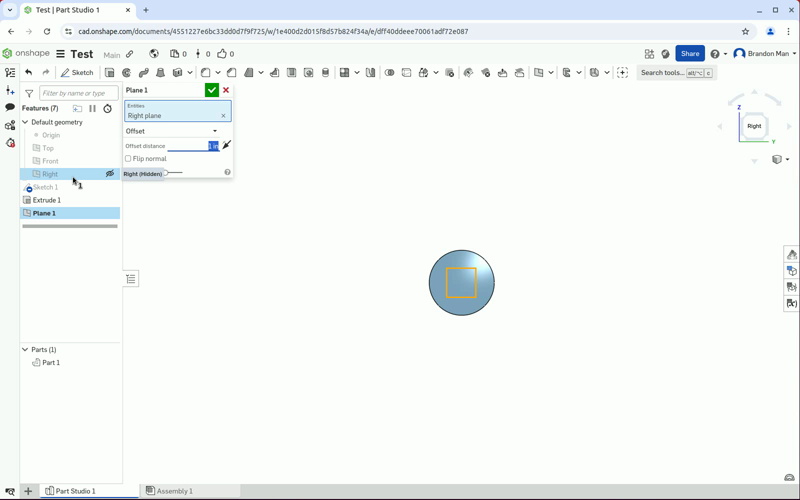
text(17.562)
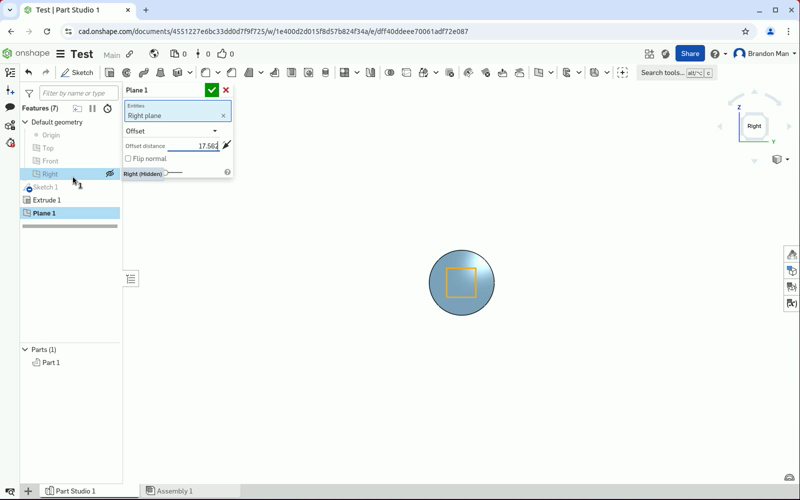
key(enter, 2)
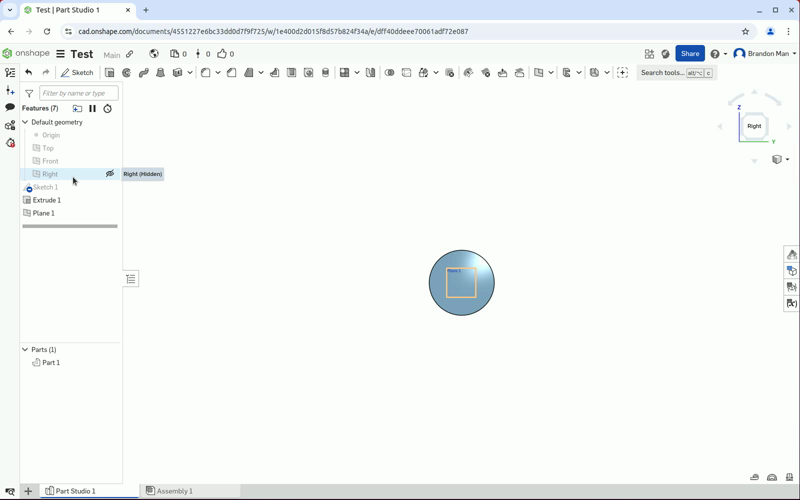
key(shift+s)
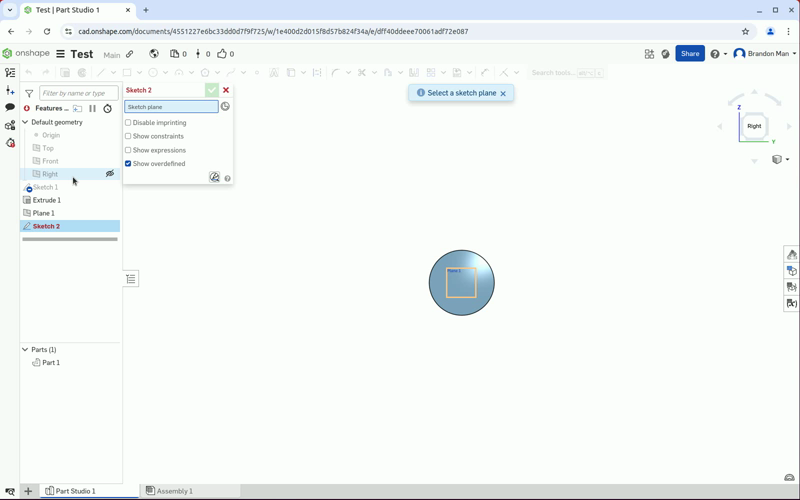
mouse_move(73, 215)
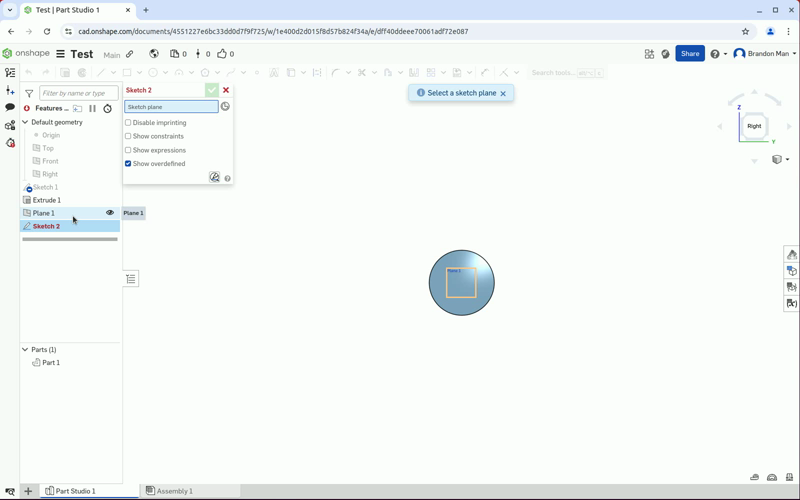
click(73, 215)
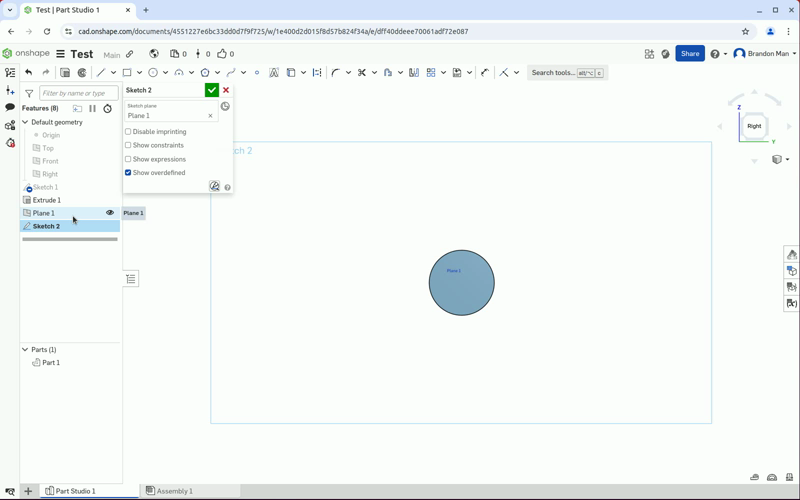
mouse_move(73, 352)
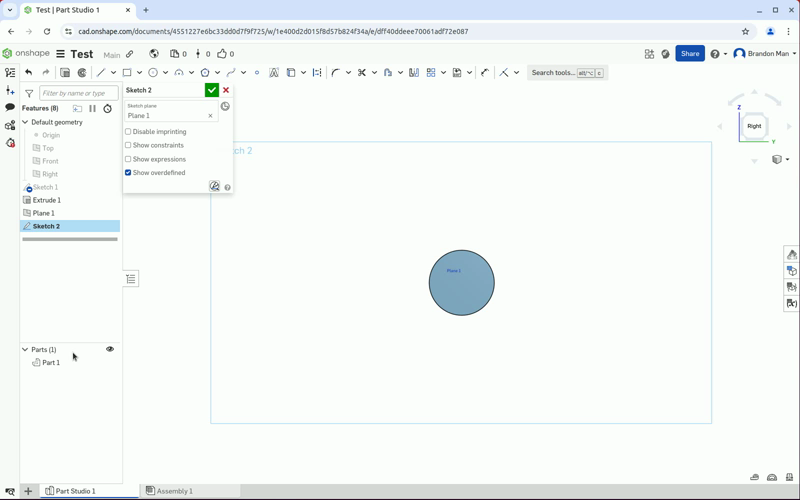
key(y)
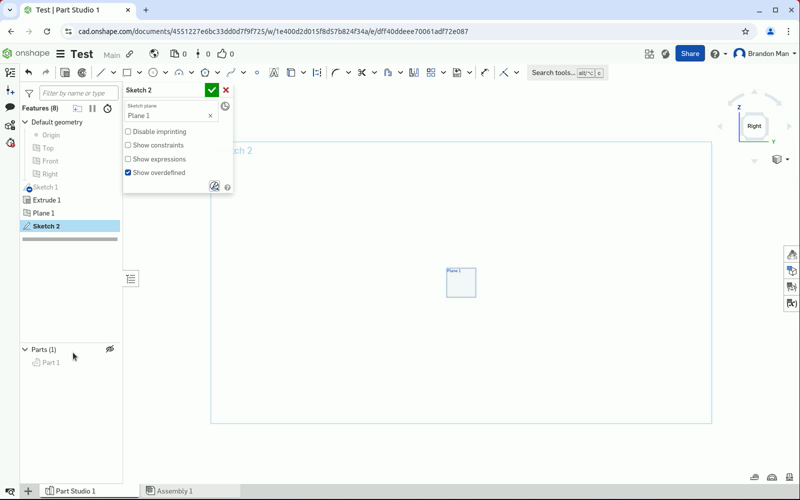
key(c)
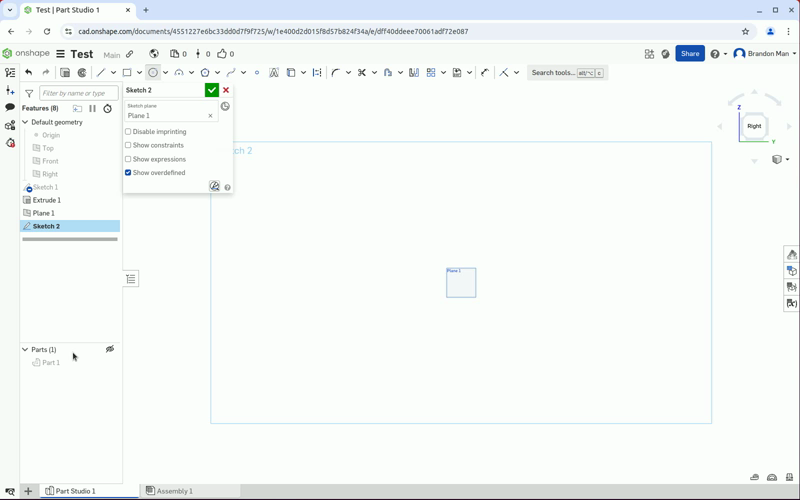
key_down(shift)
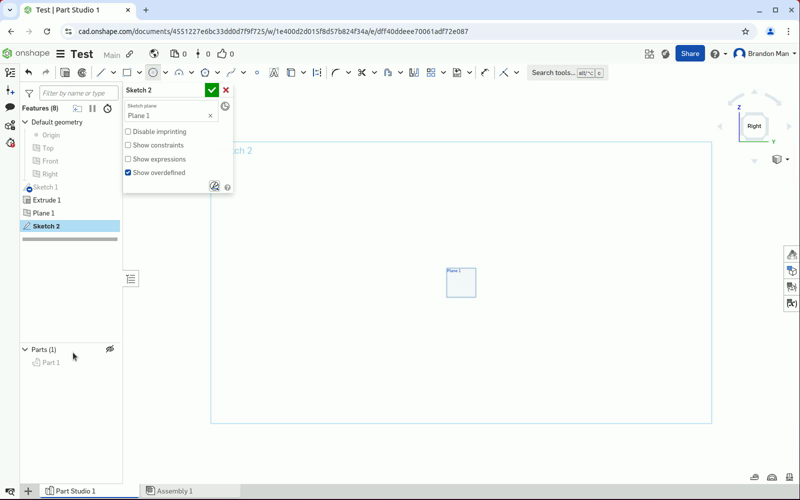
mouse_move(461, 282)
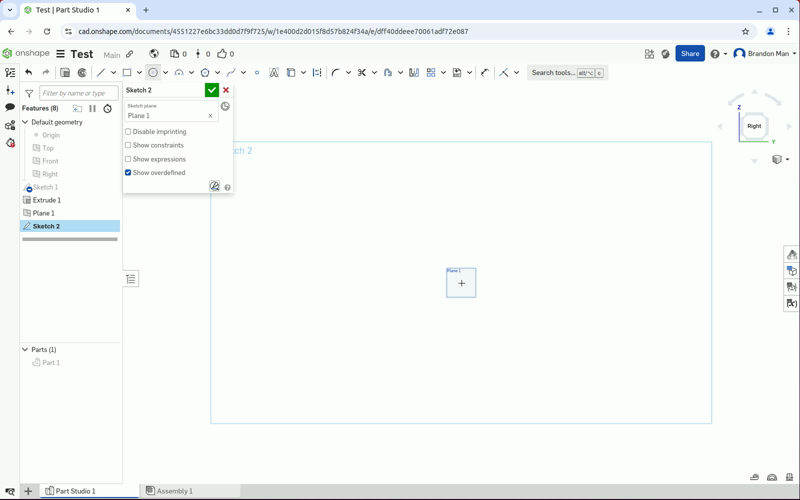
click(461, 282)
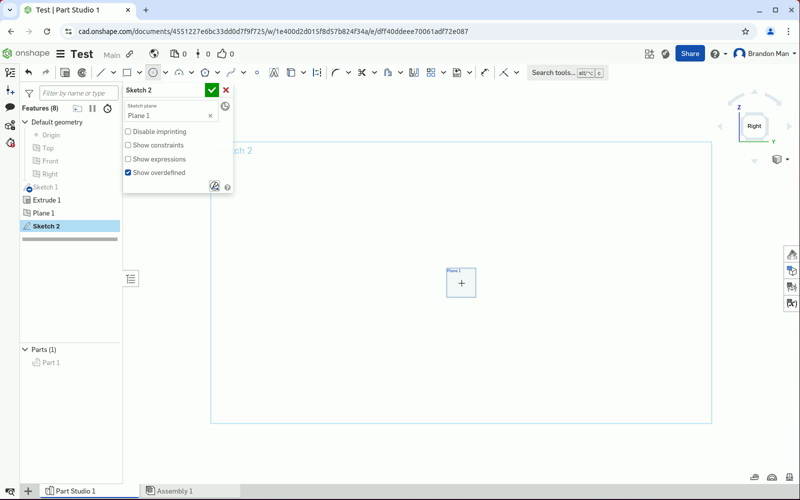
key_up(shift)
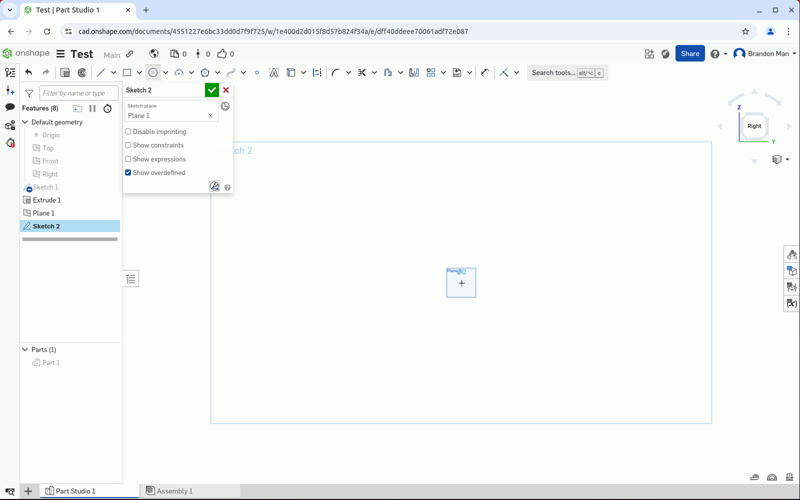
mouse_move(465, 282)
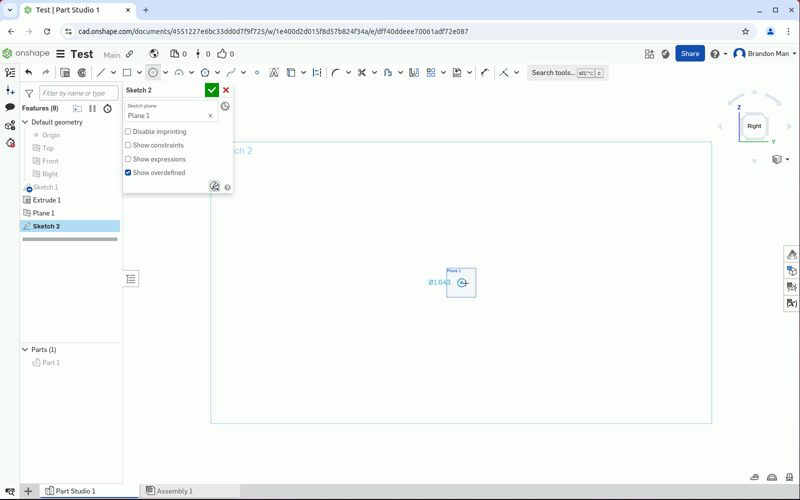
click(465, 282)
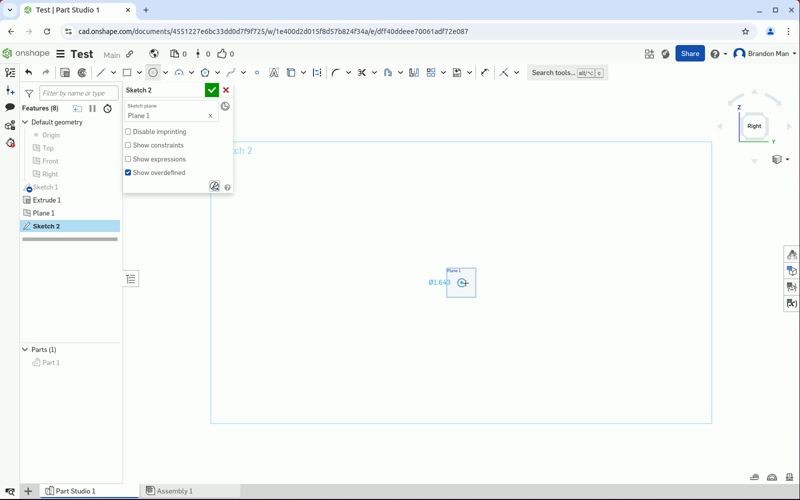
key(esc)
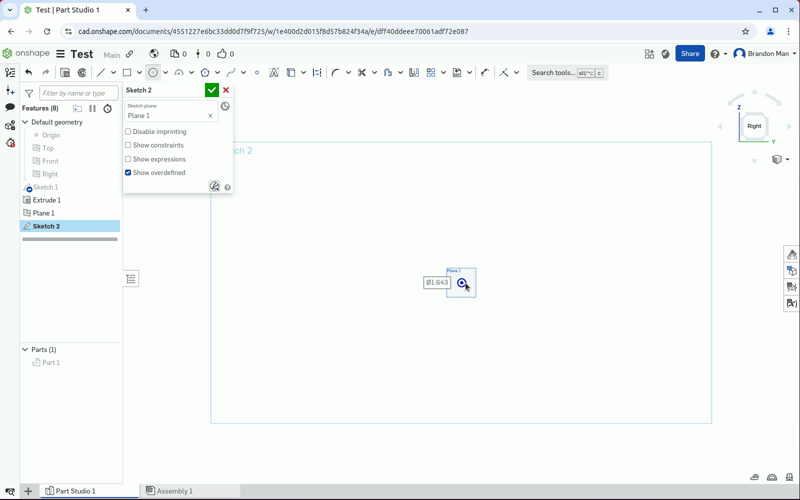
mouse_move(461, 280)
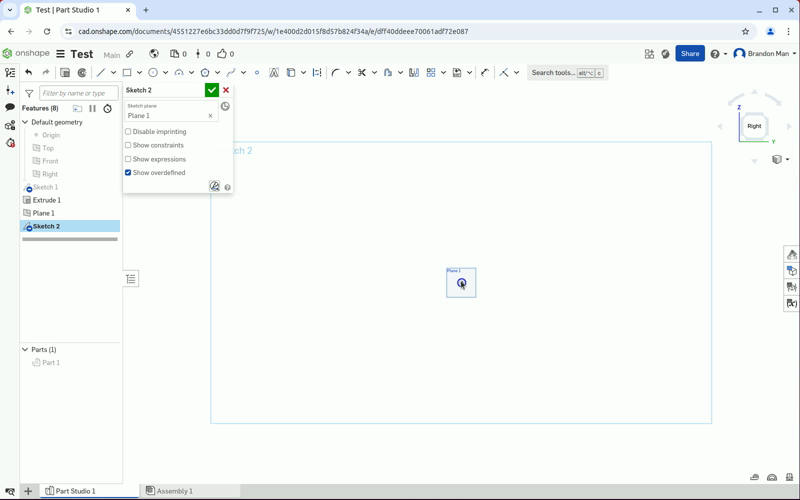
scroll(6)
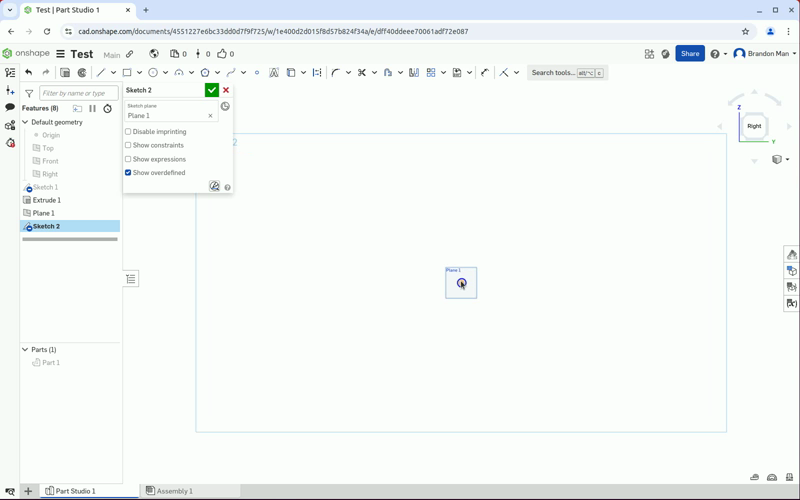
scroll(6)
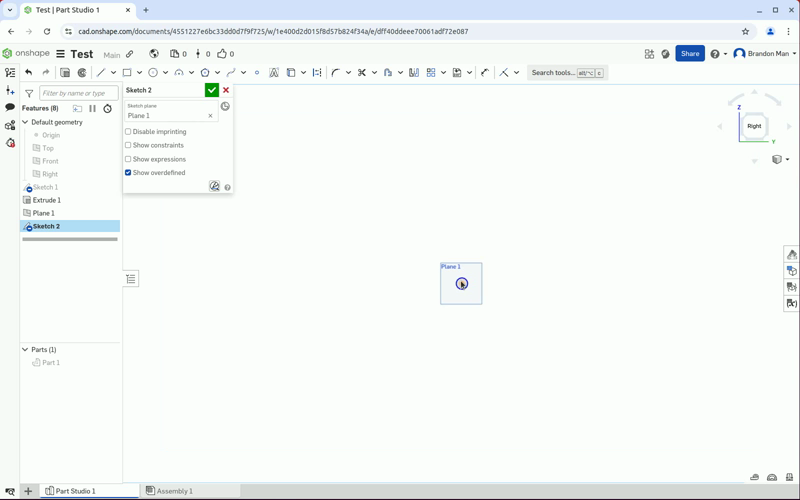
scroll(6)
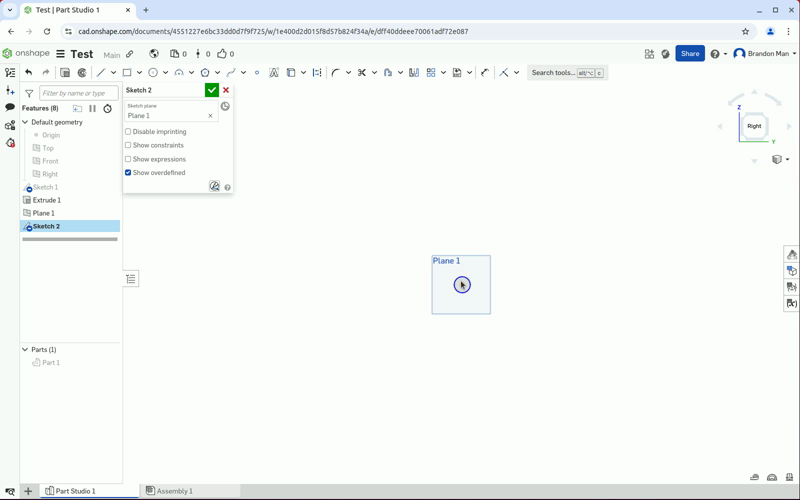
scroll(6)
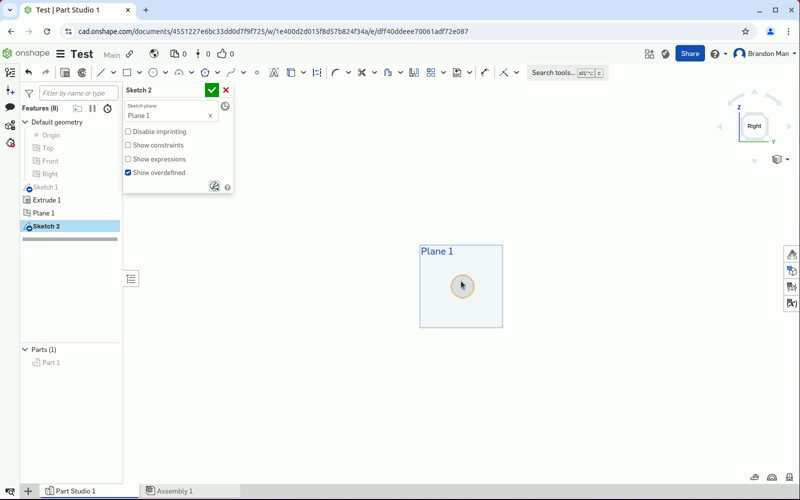
scroll(6)
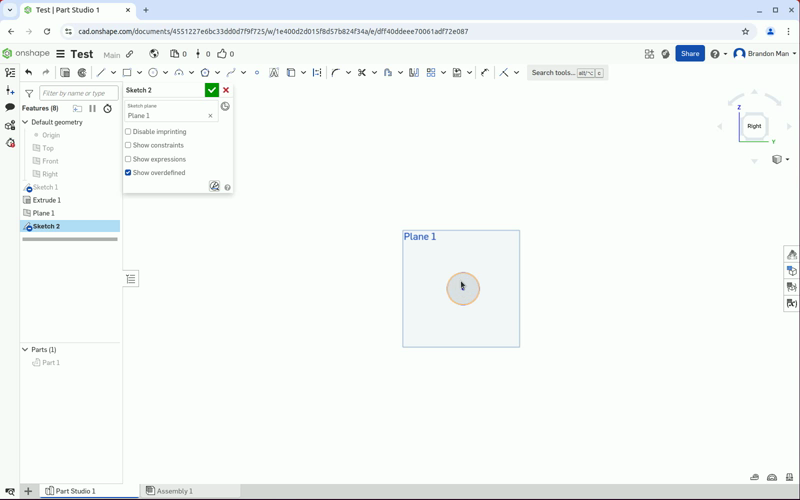
scroll(6)
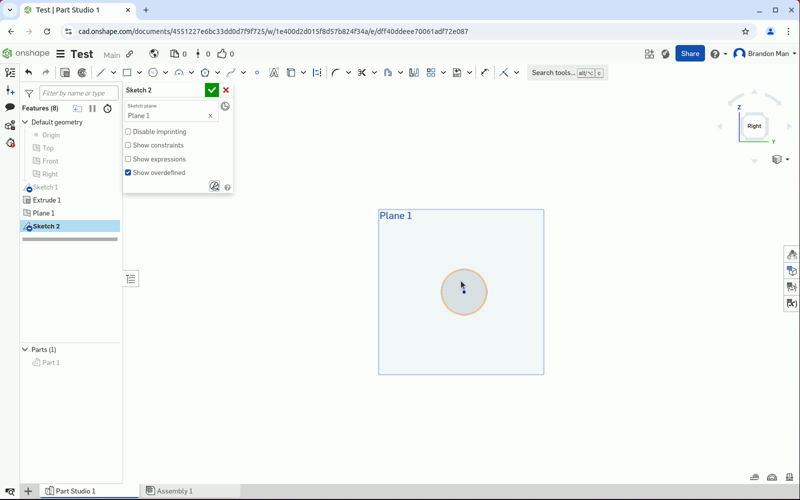
scroll(6)
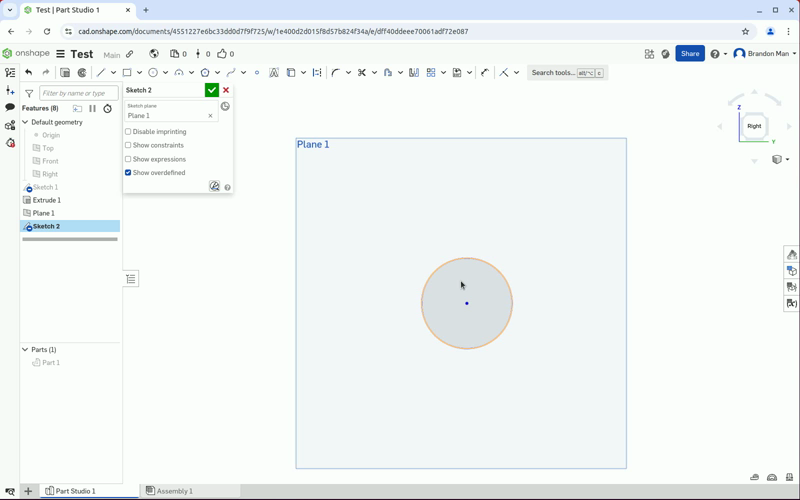
click(461, 280)
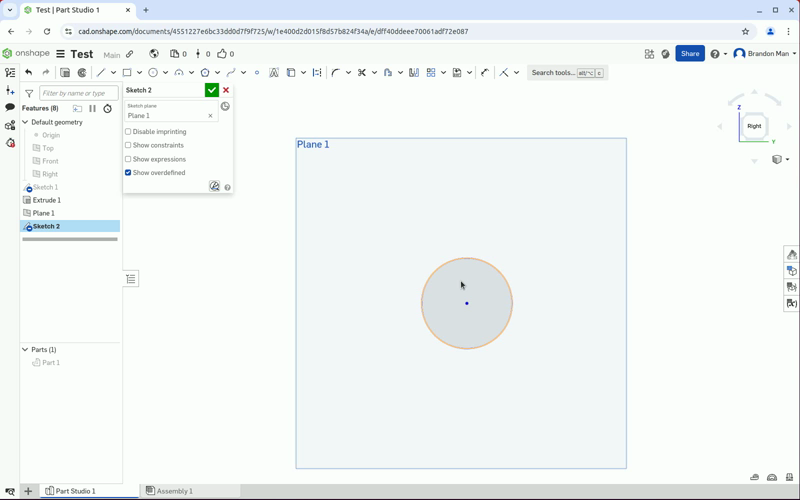
scroll(-6)
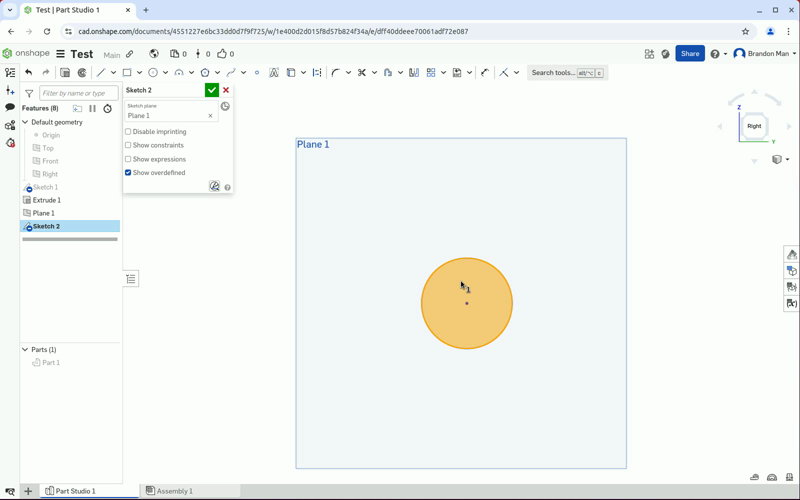
scroll(-6)
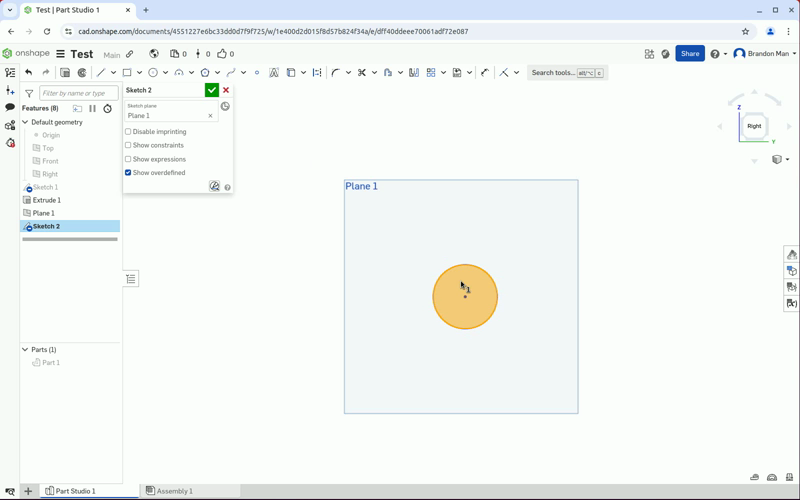
scroll(-6)
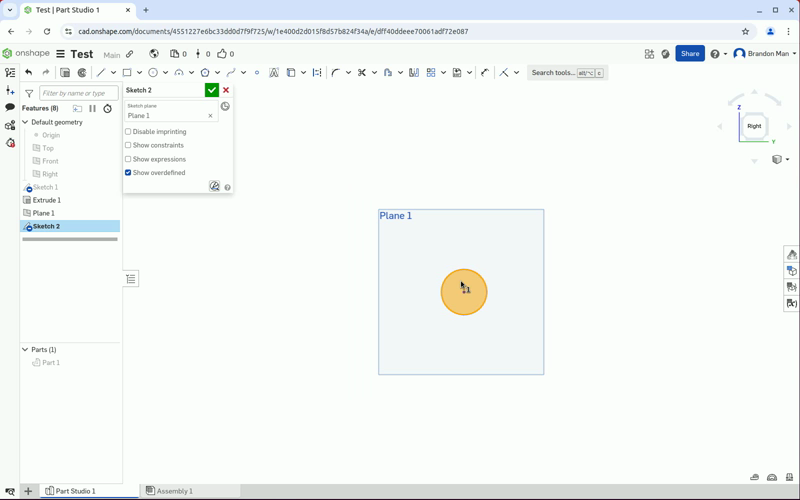
scroll(-6)
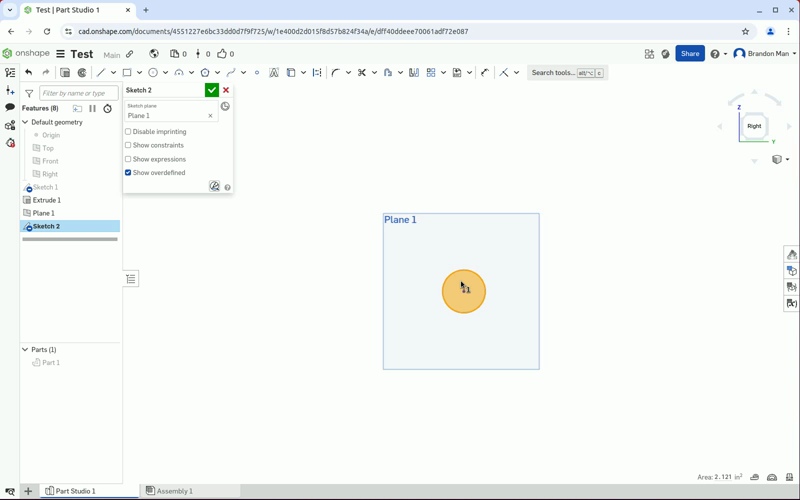
scroll(-6)
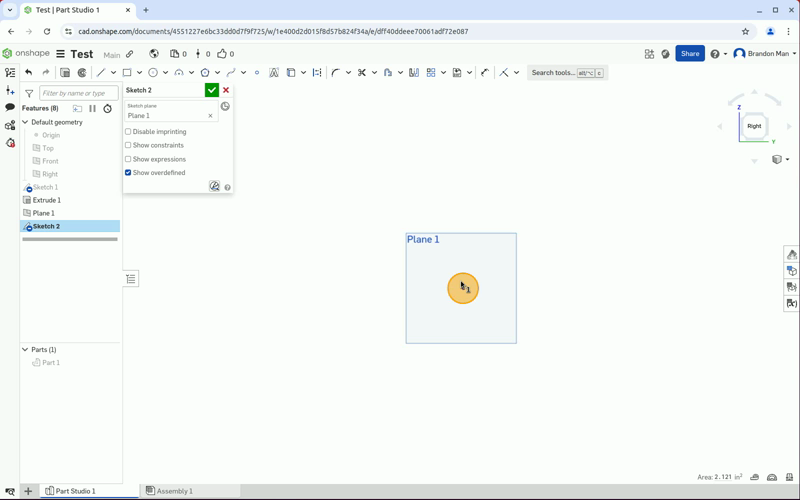
scroll(-6)
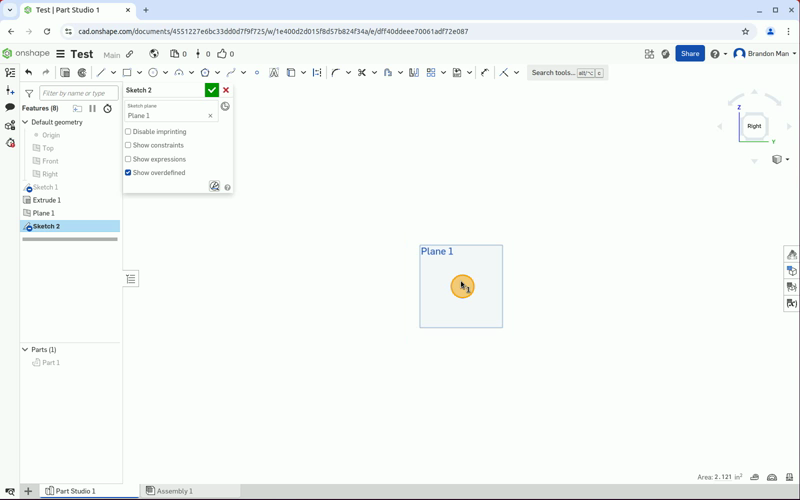
scroll(-6)
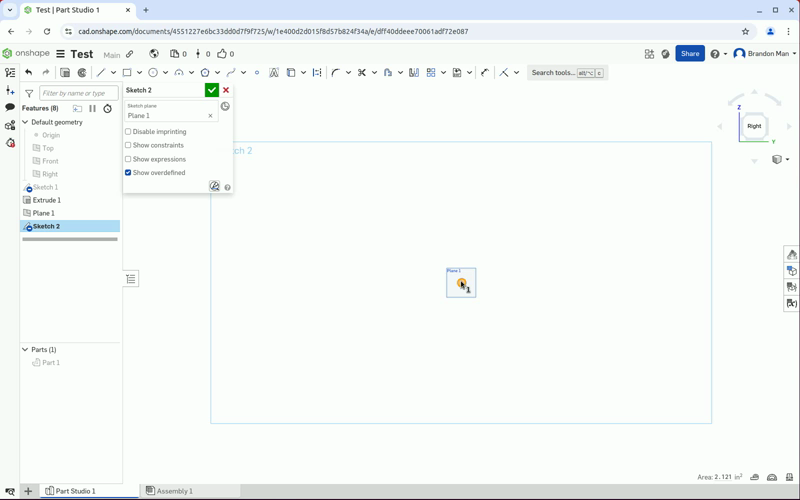
mouse_move(73, 352)
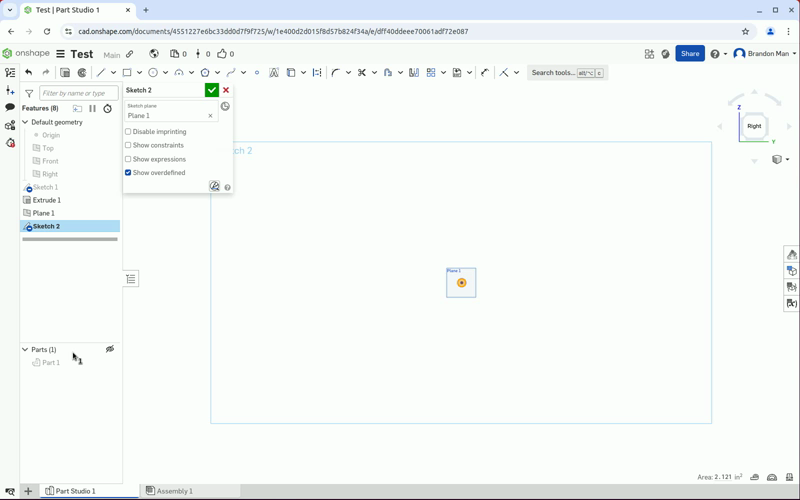
key(shift+y)
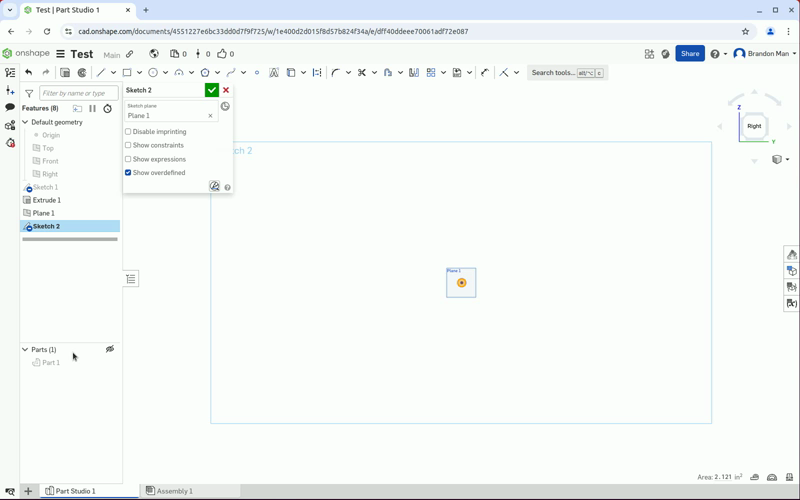
key(shift+e)
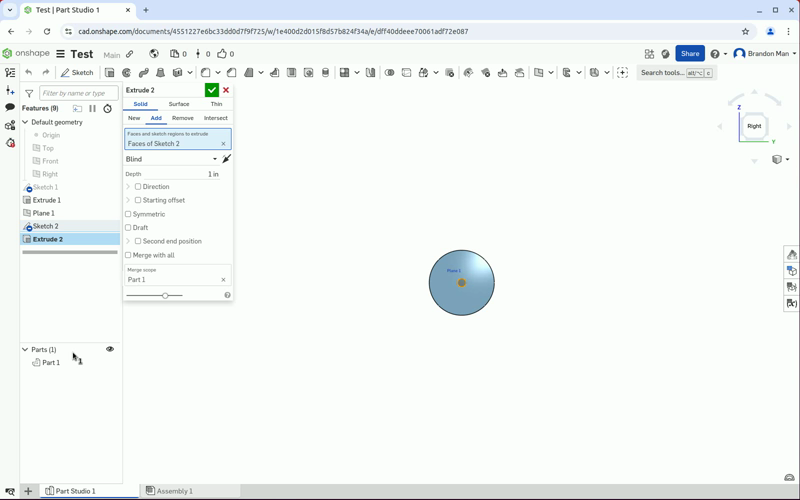
mouse_move(143, 106)
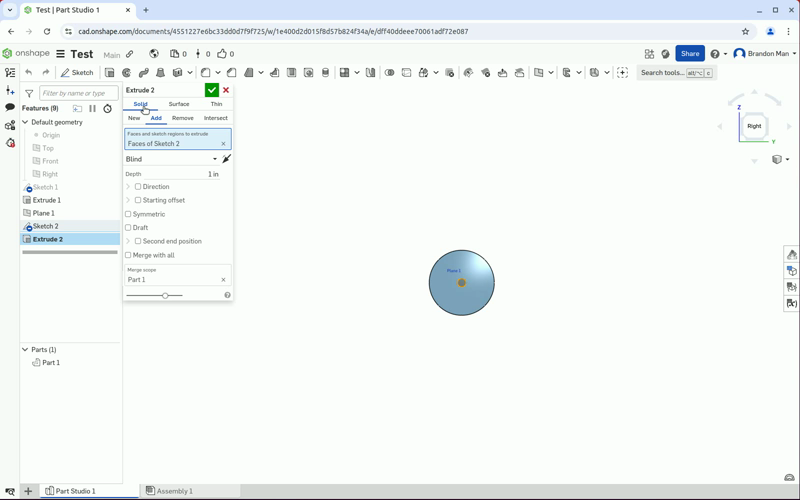
click(143, 106)
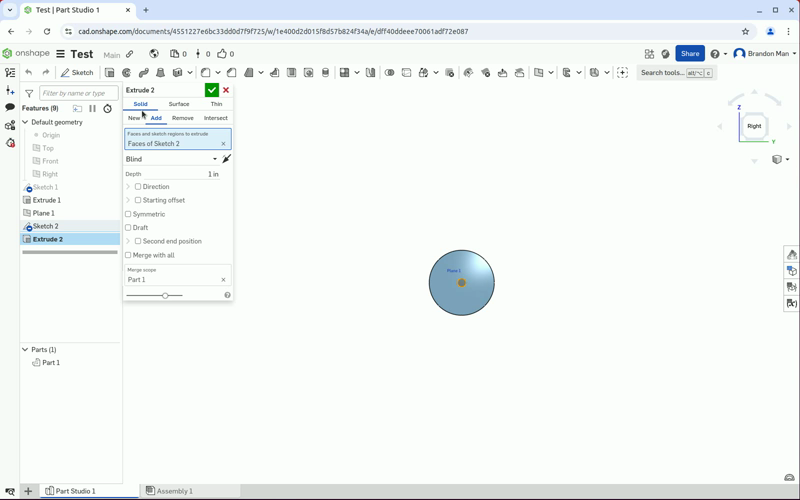
mouse_move(137, 120)
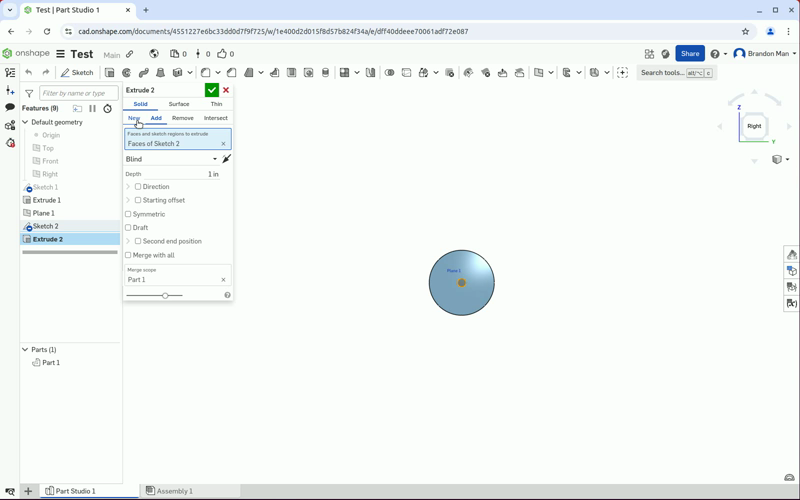
click(137, 120)
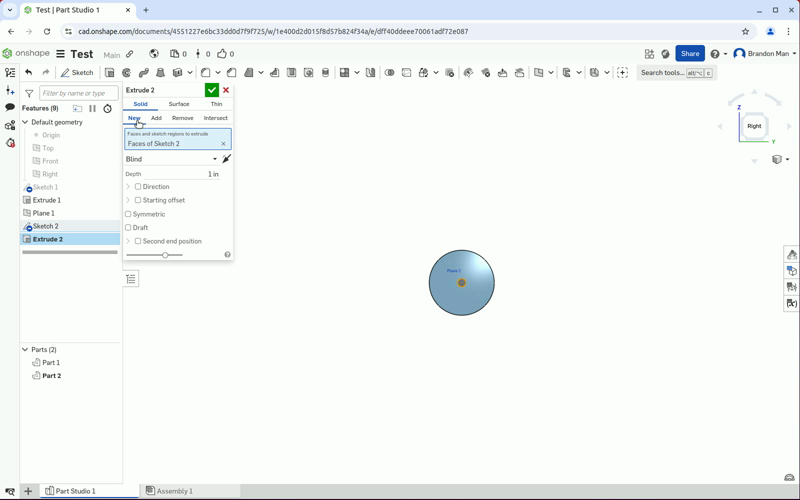
key(tab, 4)
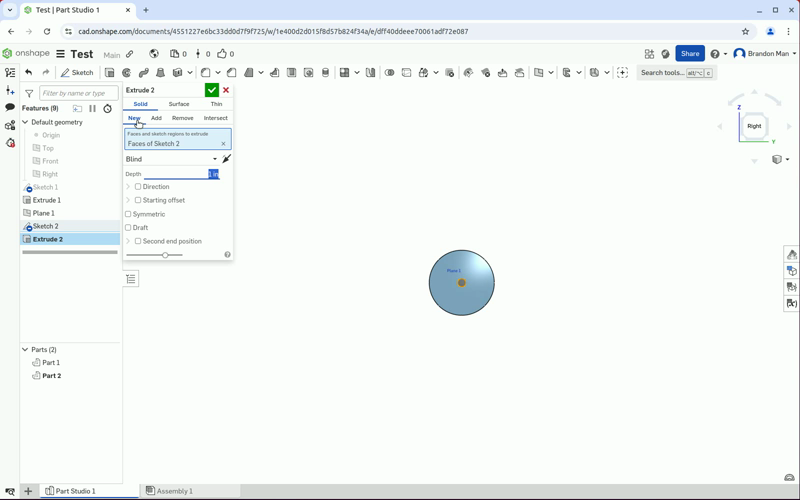
text(1.204)
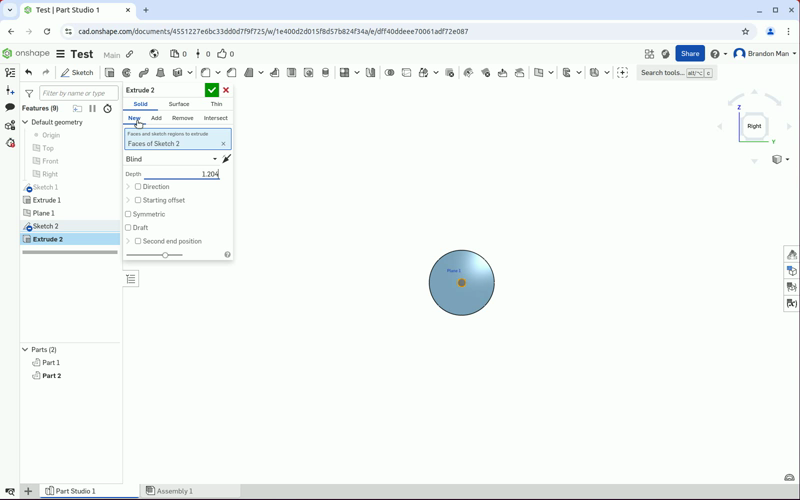
key(enter)
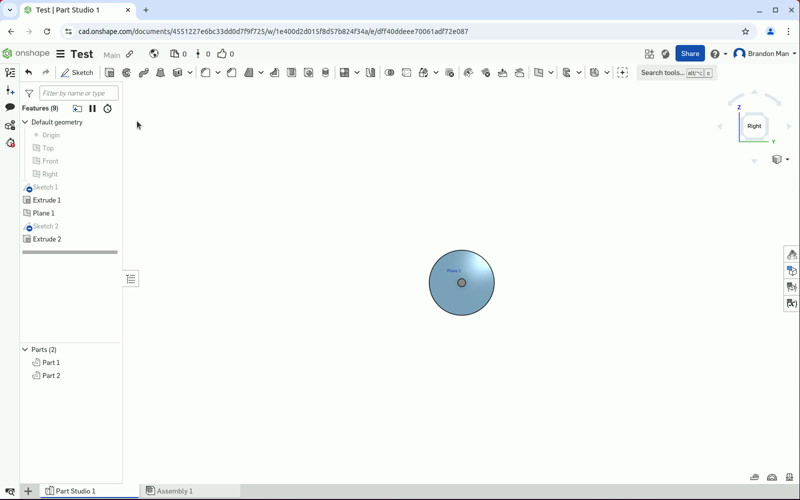
key(shift+h)
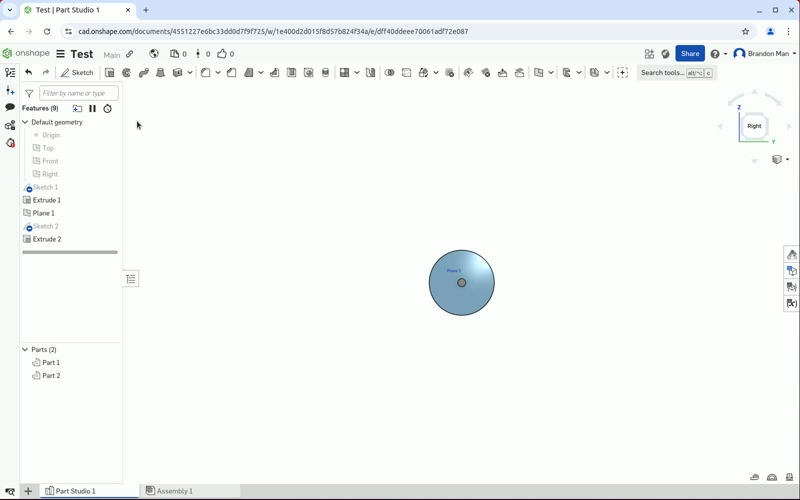
key(shift+h)
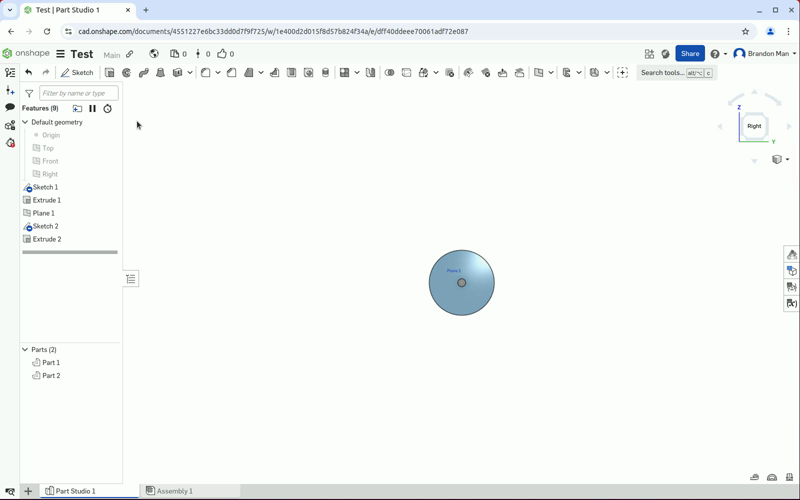
key(shift+7)
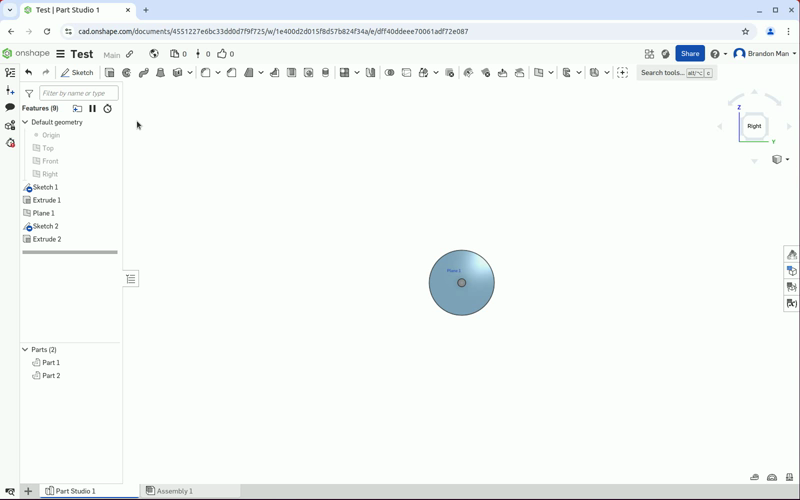
key(right, 2)
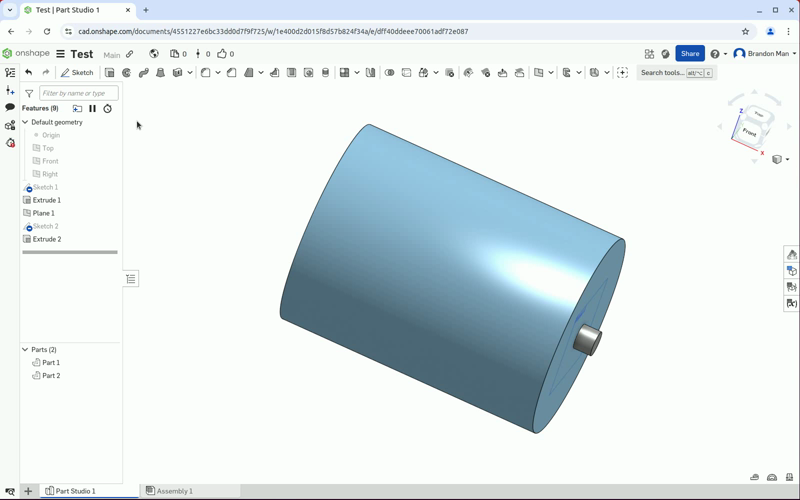
key(down, 2)
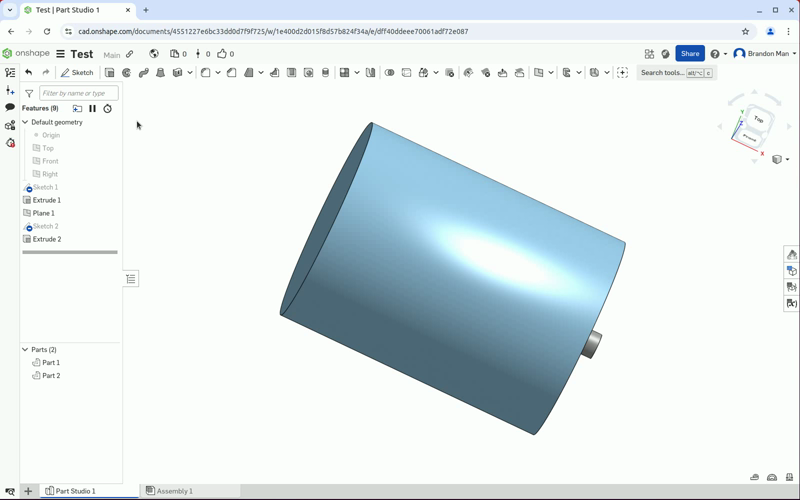
key(up, 2)
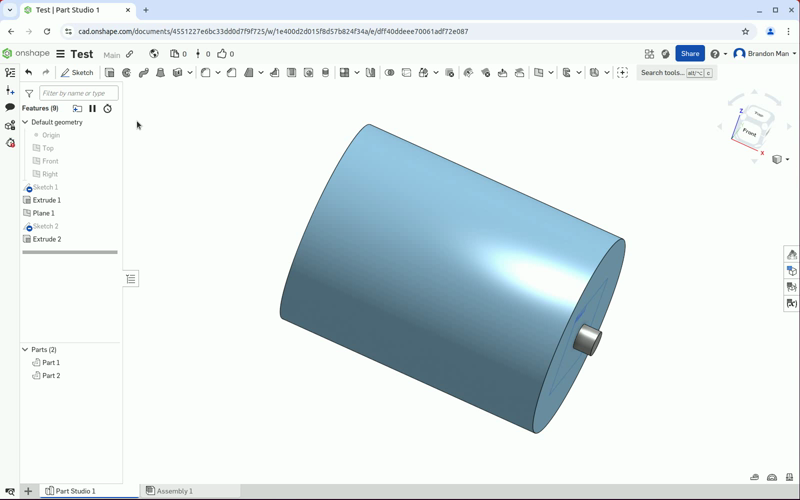
key(left, 2)
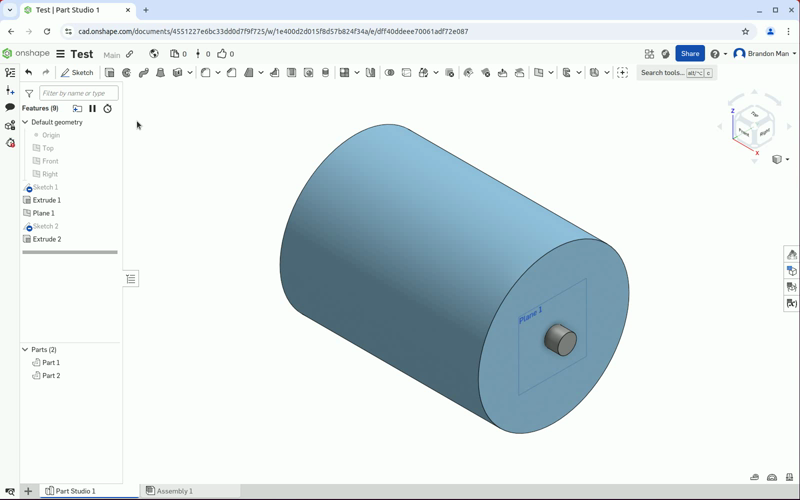
mouse_move(73, 189)
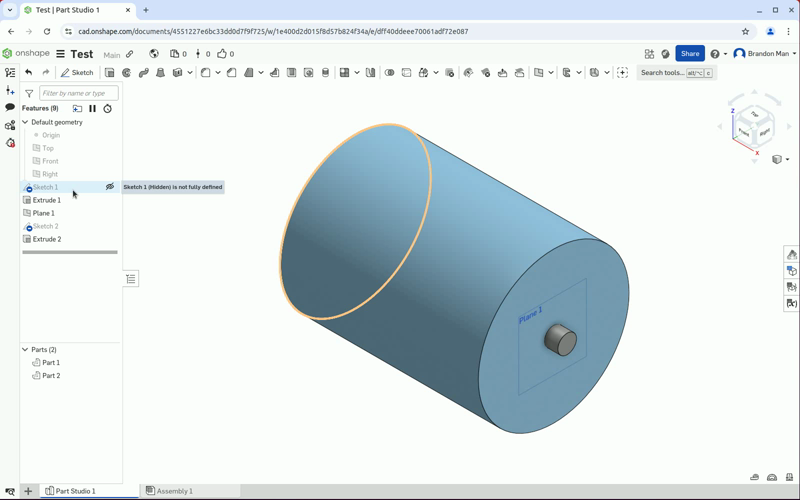
click(73, 189)